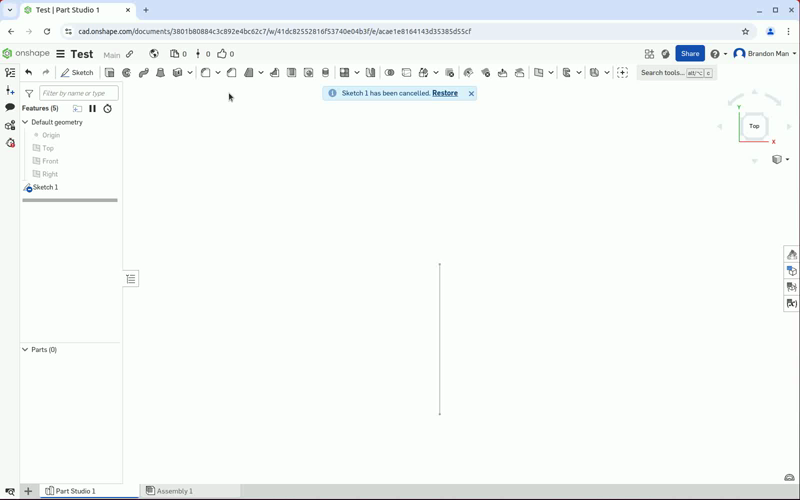
key(shift+h)
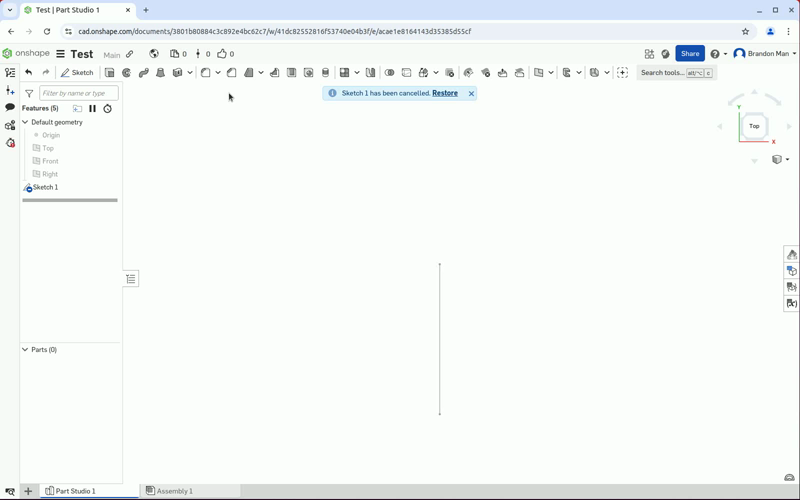
key(shift+s)
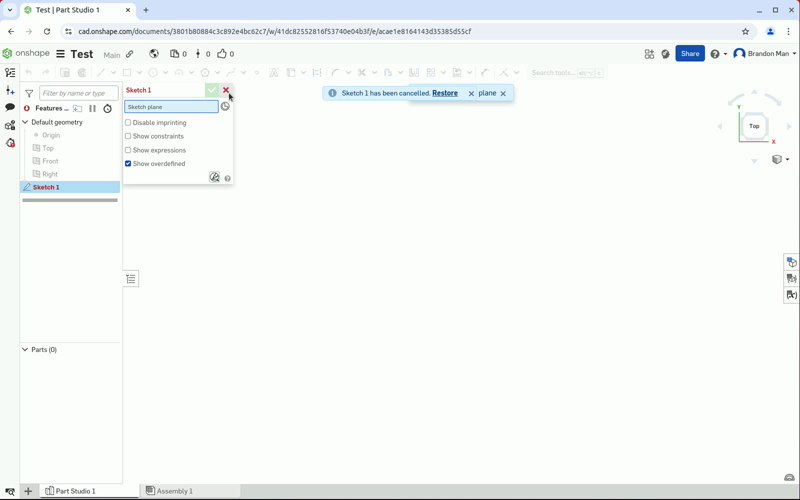
mouse_move(73, 150)
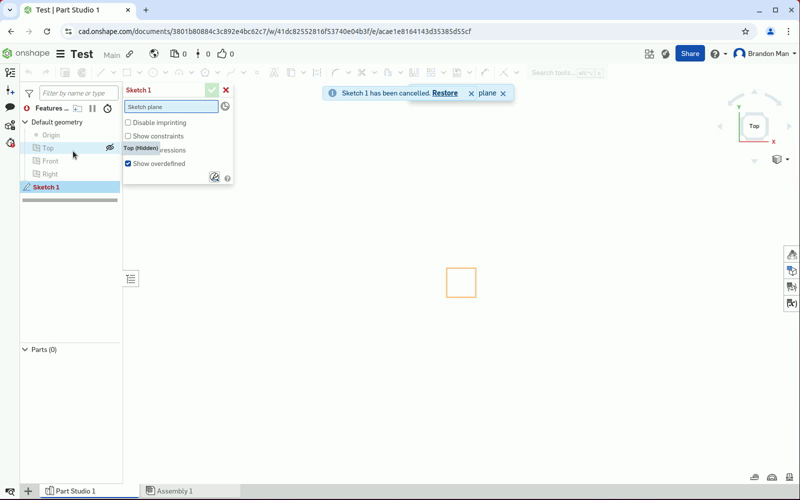
click(73, 150)
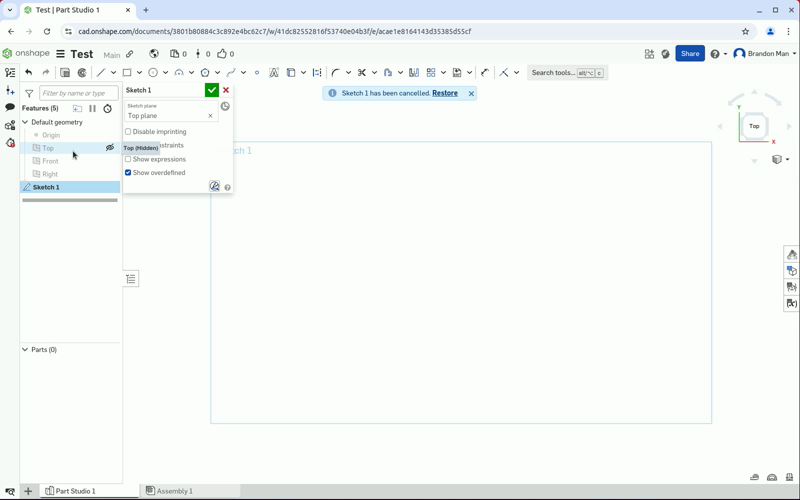
mouse_move(73, 352)
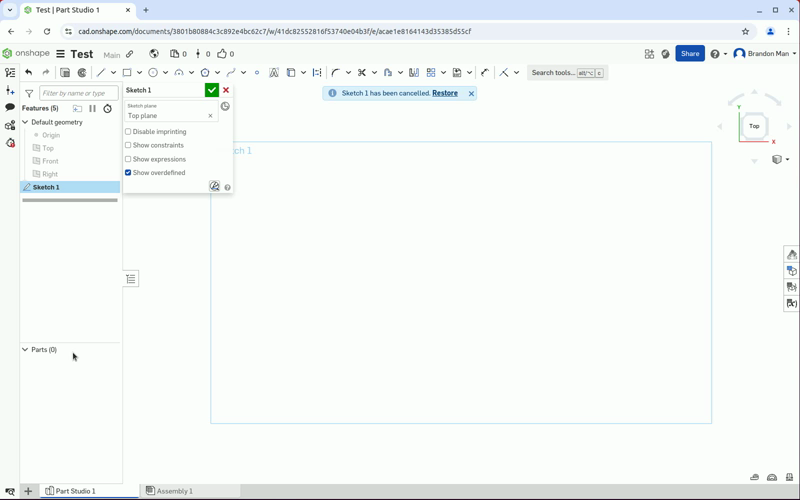
key(y)
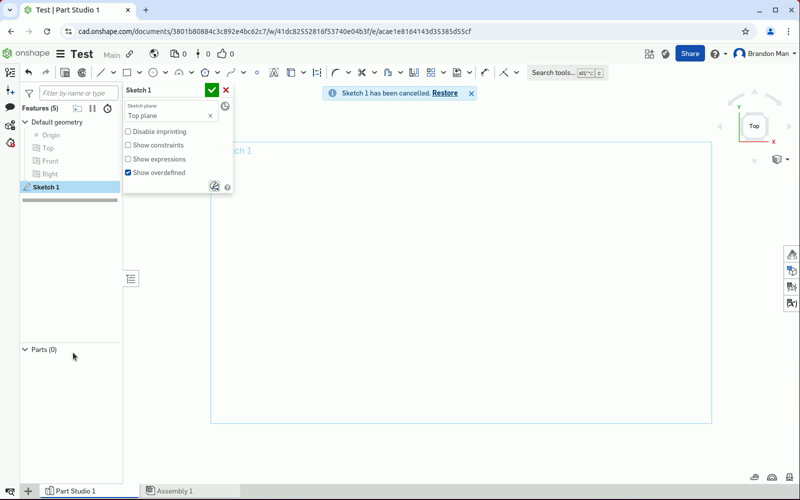
key(l)
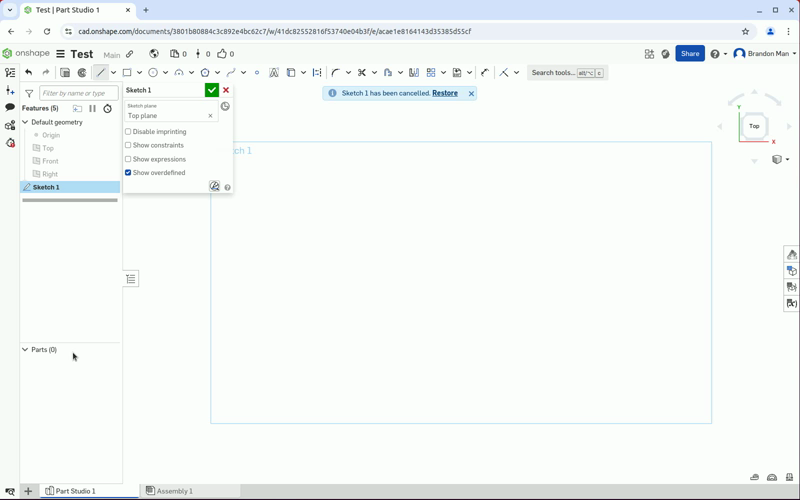
key_down(shift)
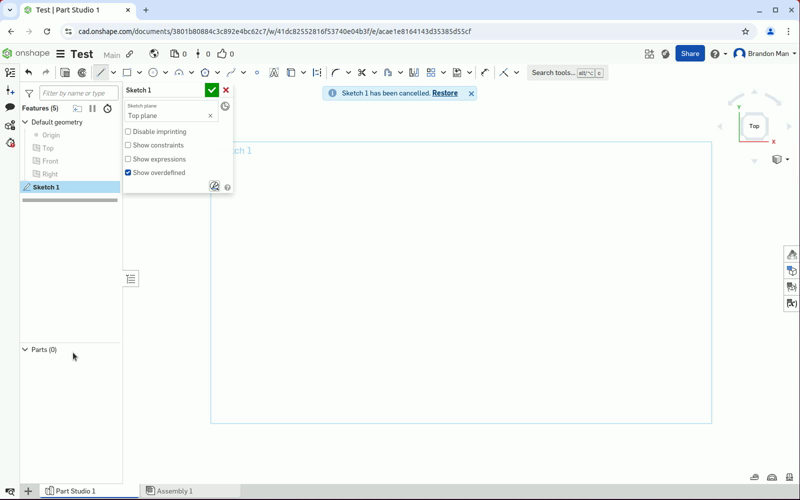
mouse_move(405, 337)
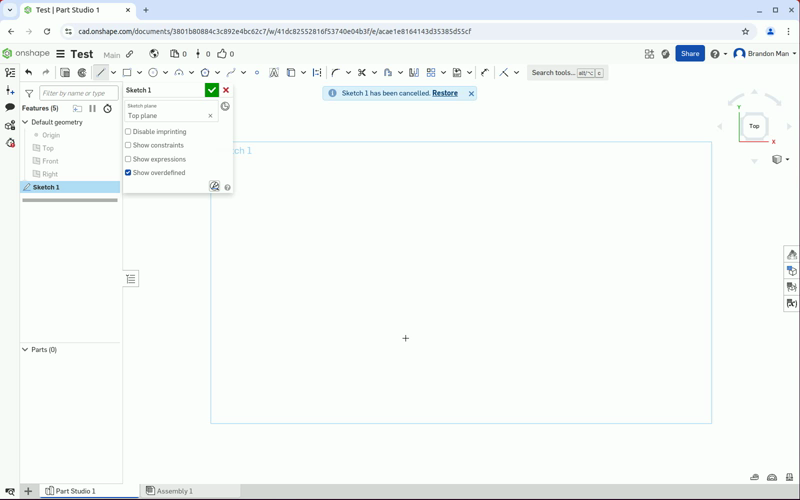
click(405, 337)
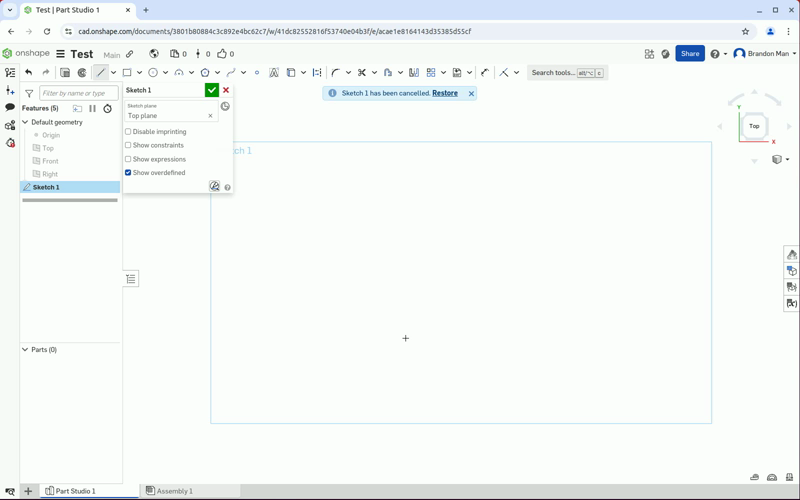
key_up(shift)
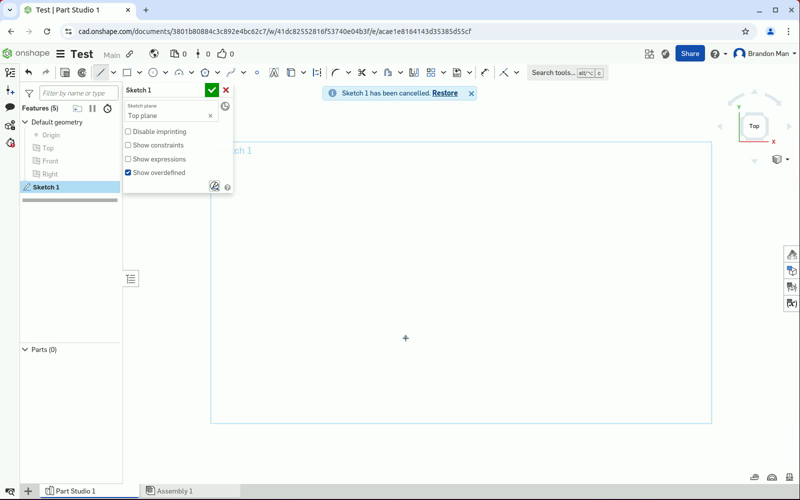
key_down(shift)
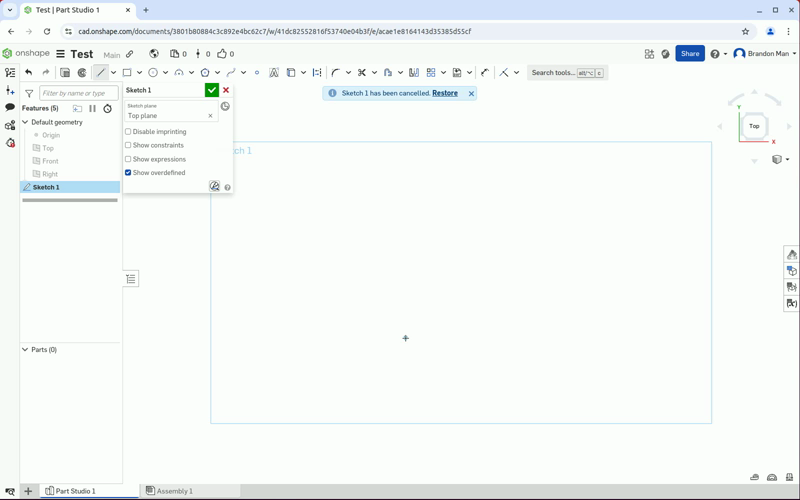
mouse_move(516, 337)
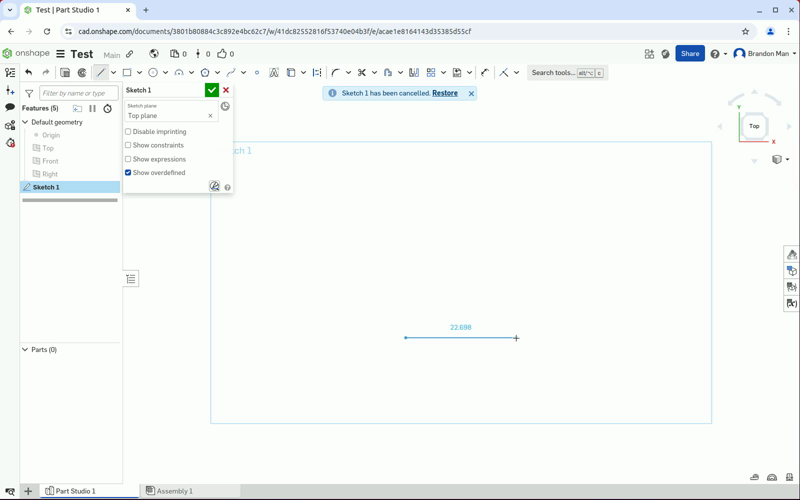
click(516, 337)
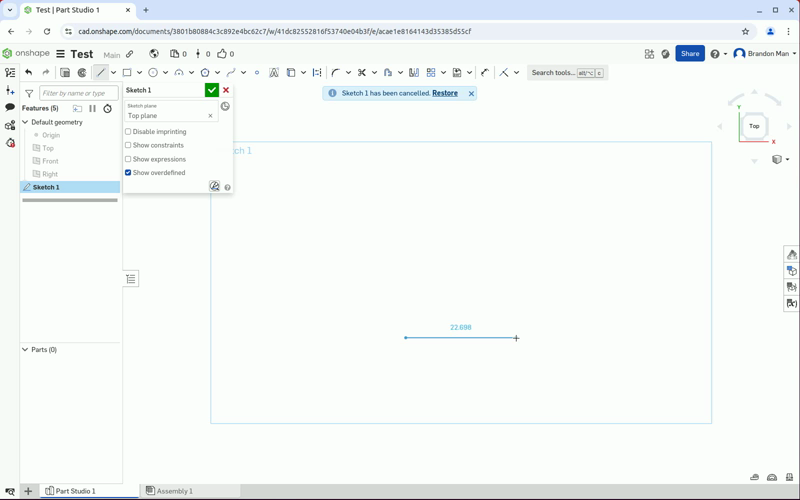
key_up(shift)
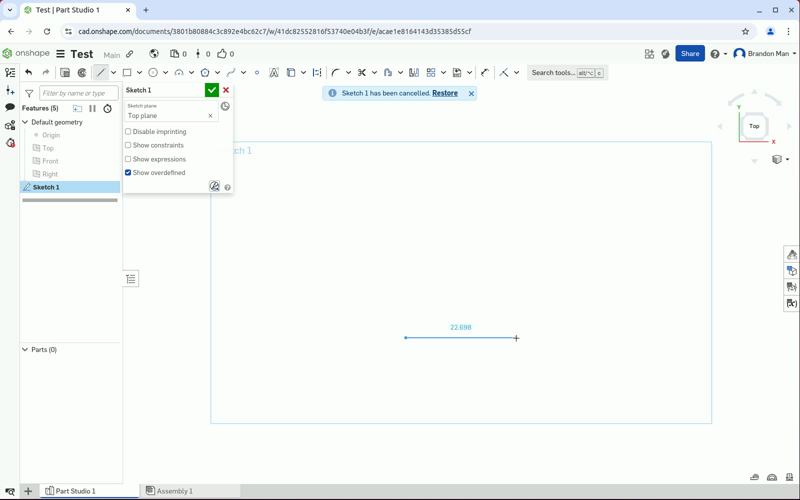
key_down(shift)
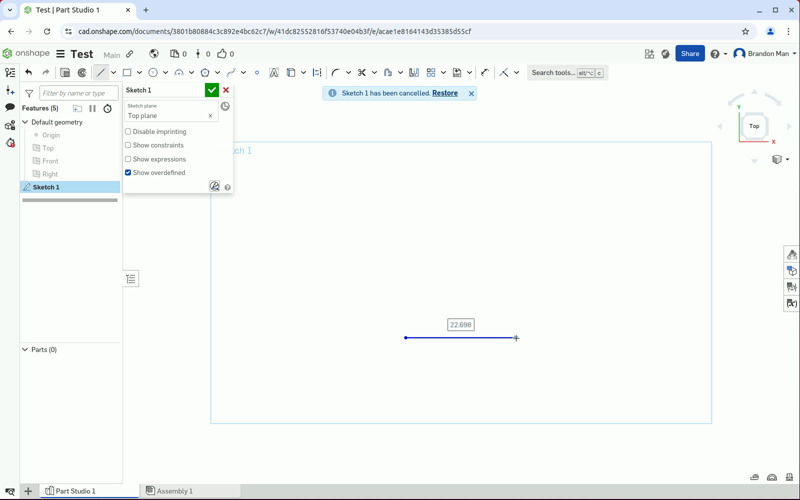
mouse_move(516, 227)
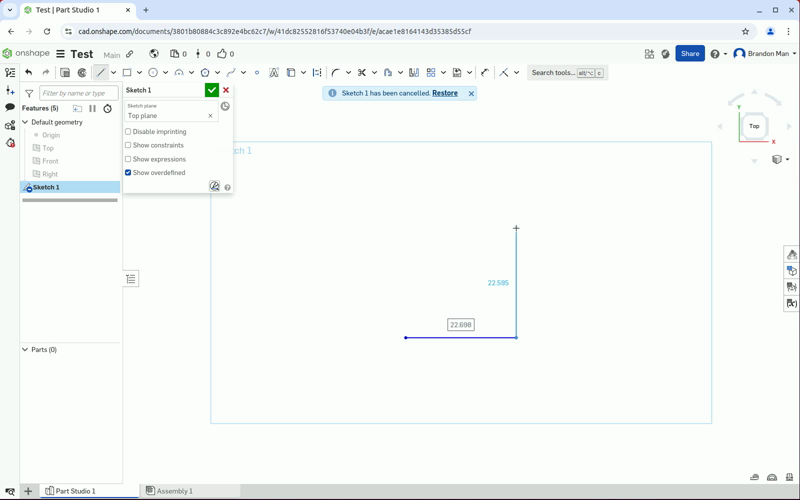
click(516, 227)
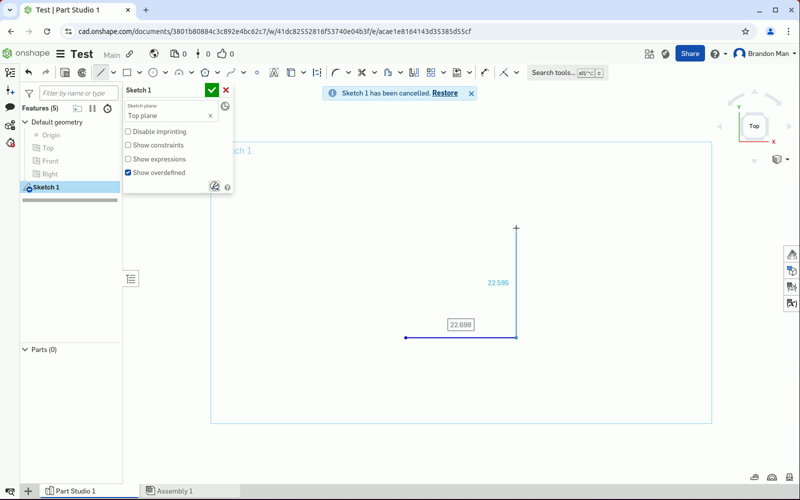
key_up(shift)
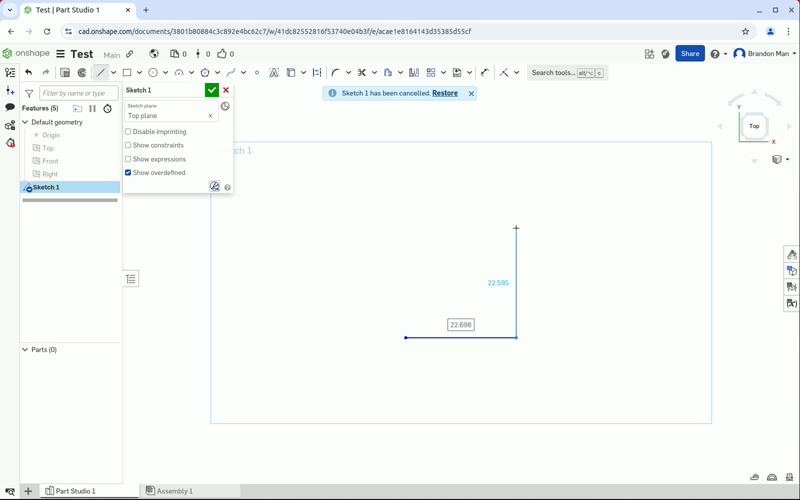
key_down(shift)
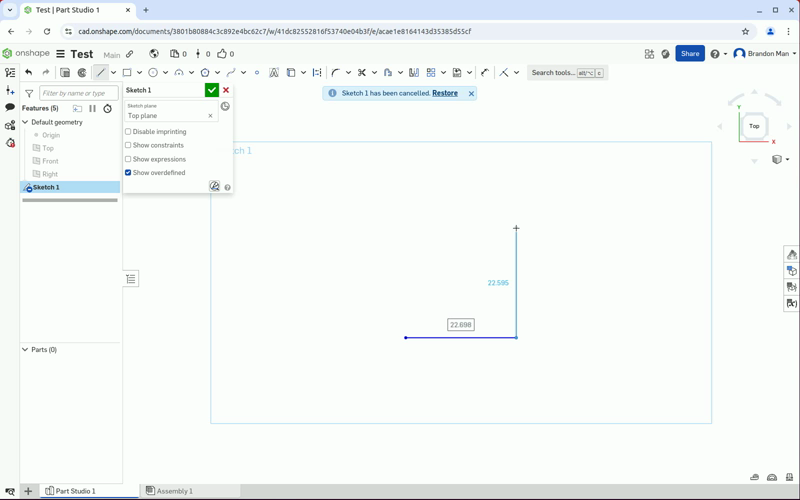
mouse_move(405, 227)
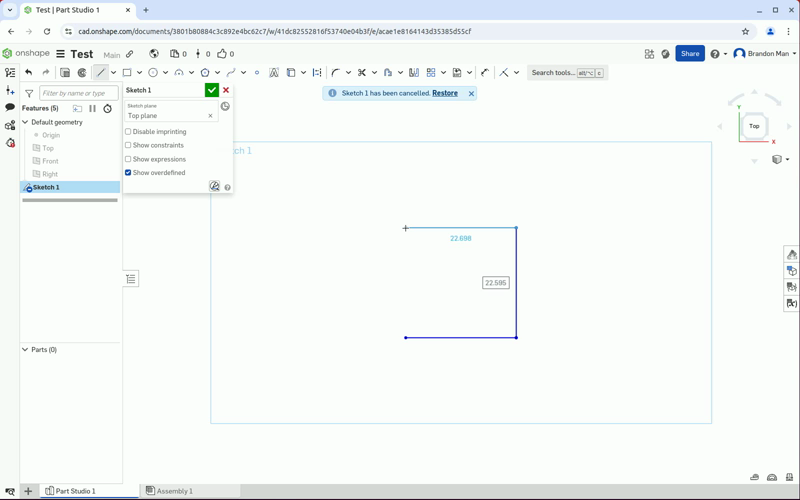
click(405, 227)
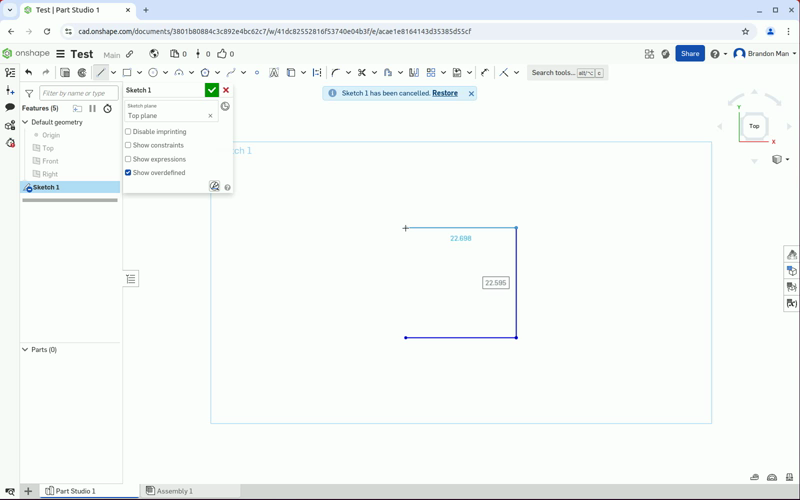
key_up(shift)
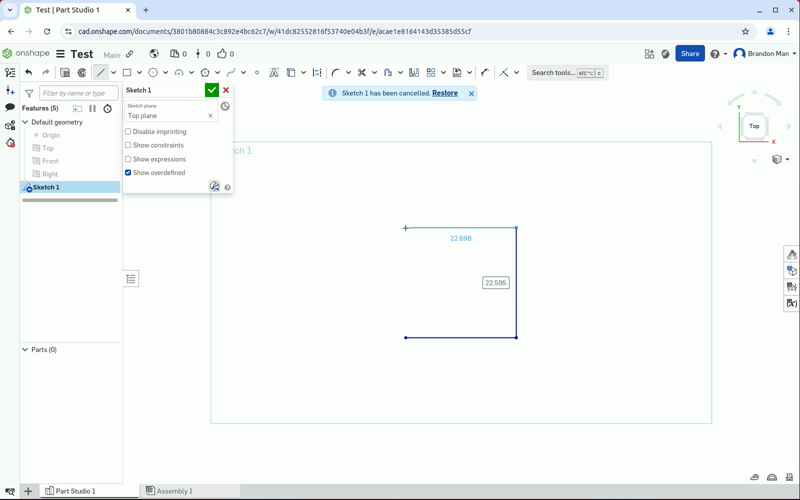
key_down(shift)
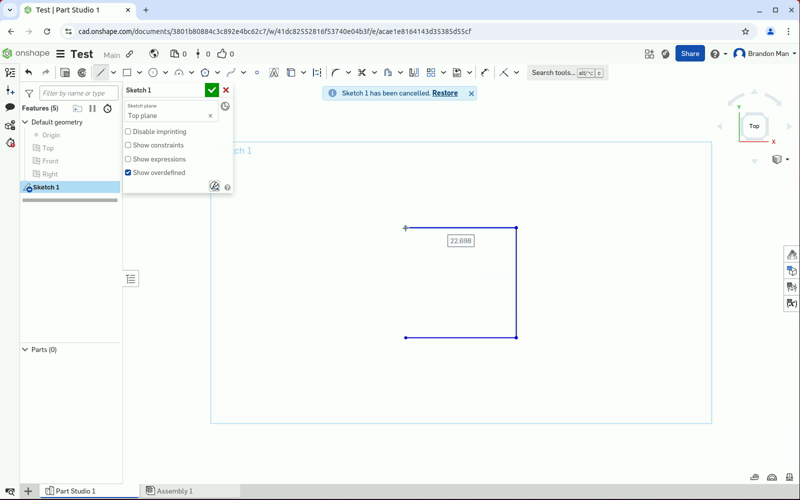
mouse_move(405, 337)
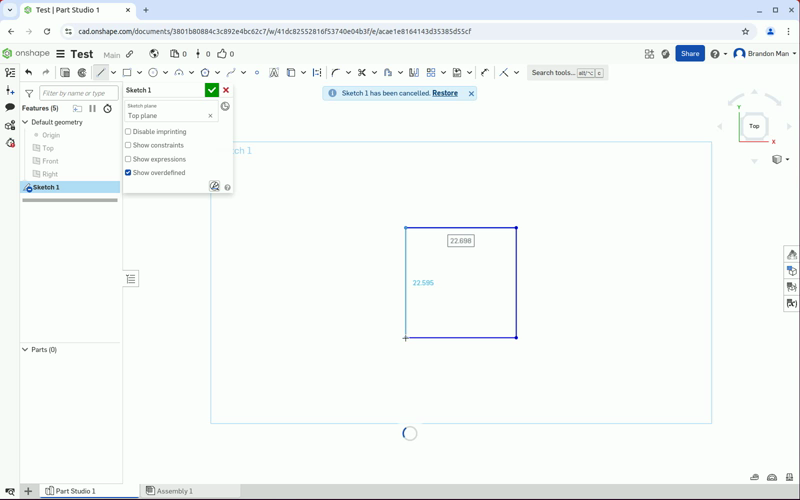
key_up(shift)
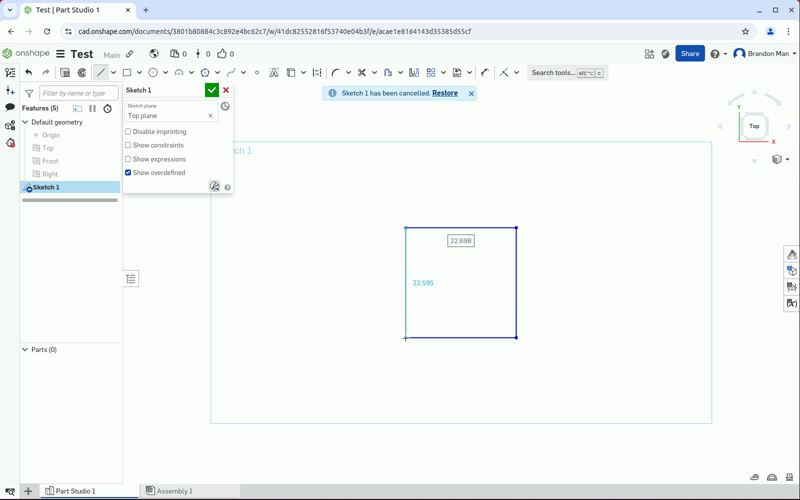
click(405, 337)
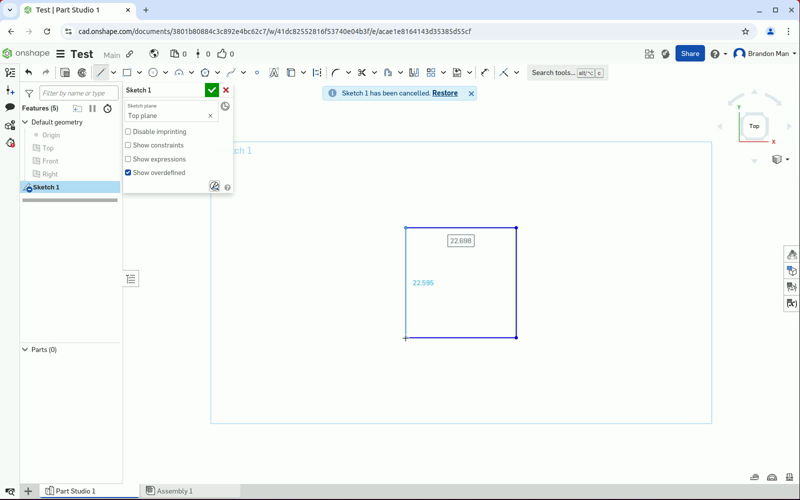
key(esc)
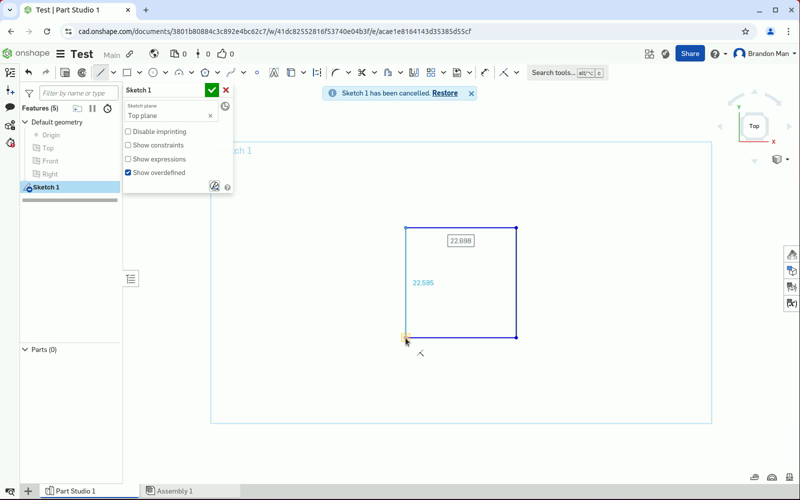
mouse_move(449, 290)
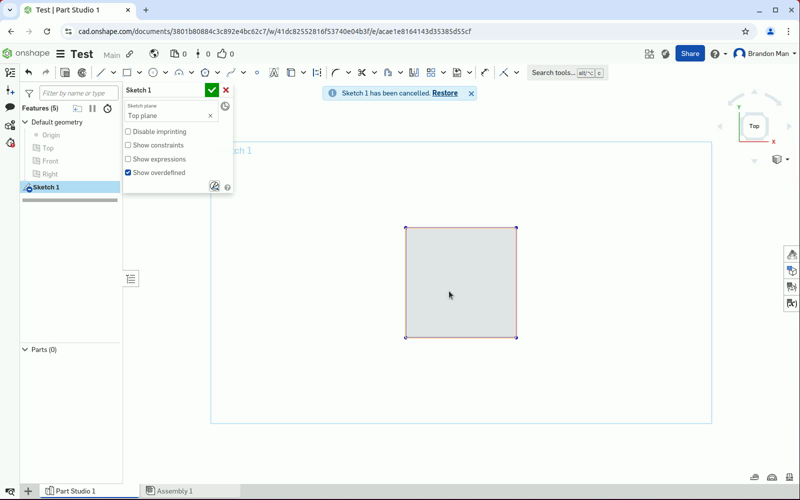
click(449, 290)
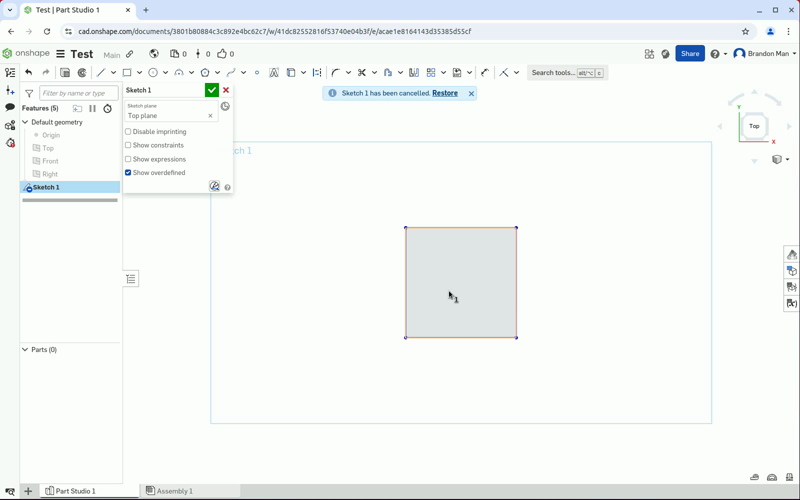
mouse_move(73, 352)
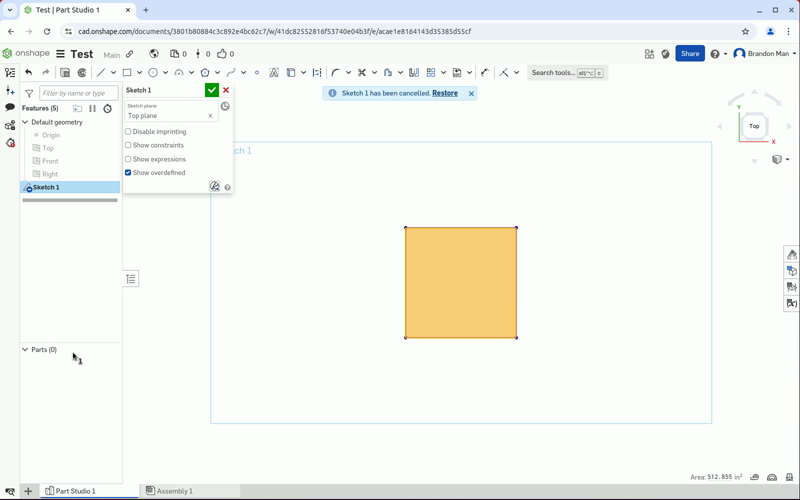
key(shift+y)
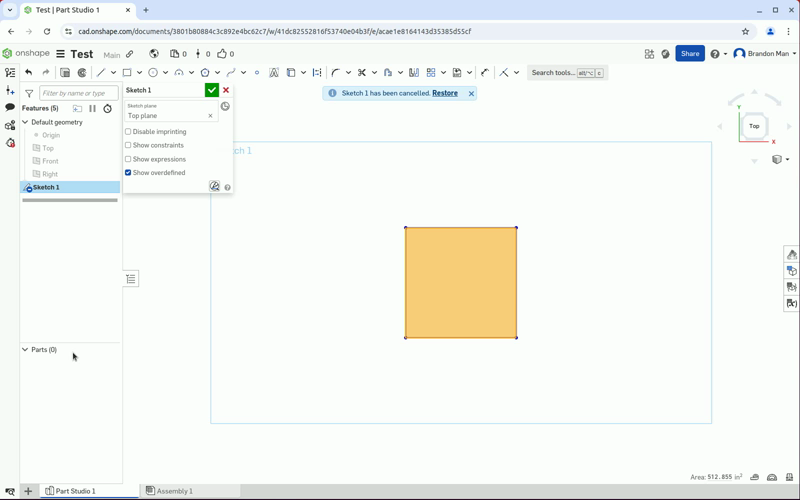
key(shift+e)
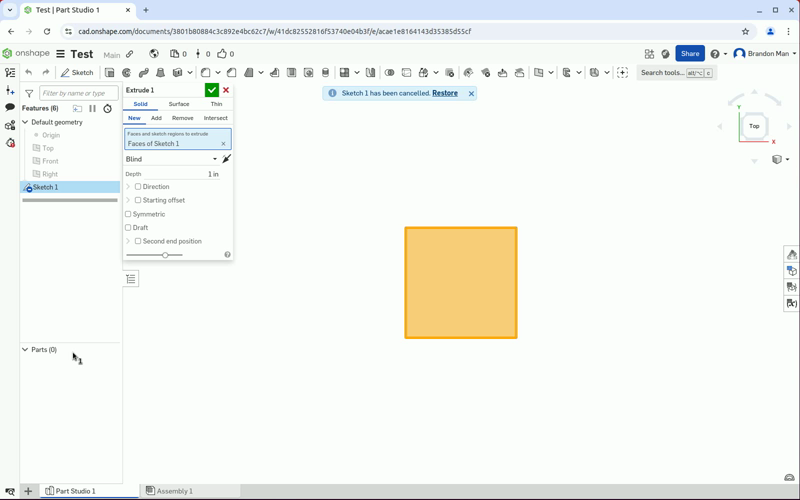
mouse_move(143, 106)
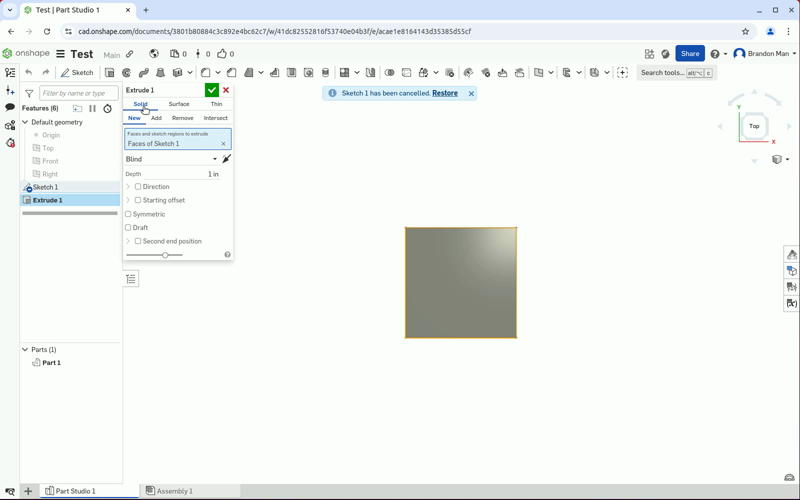
click(143, 106)
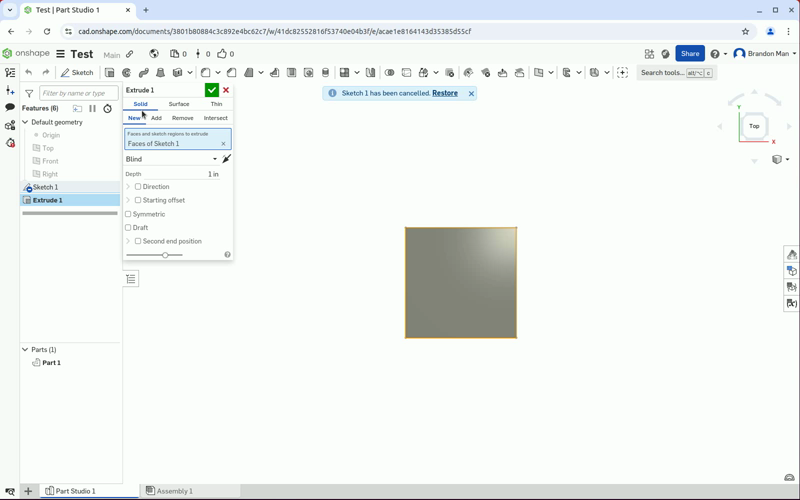
mouse_move(137, 120)
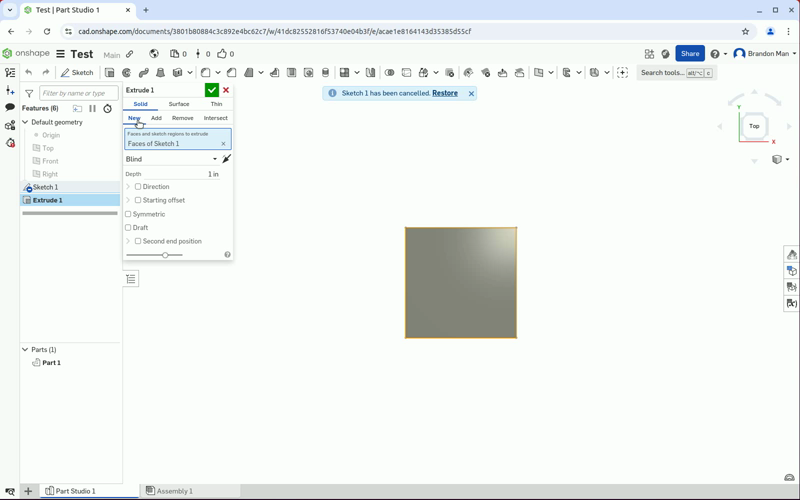
click(137, 120)
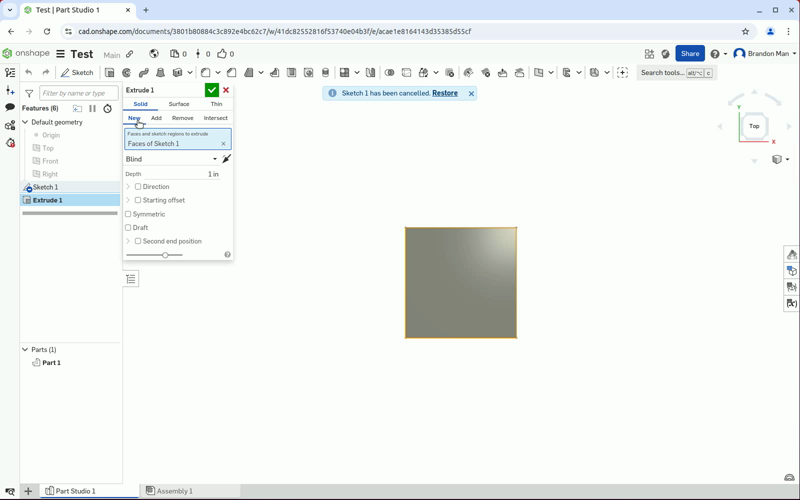
key(tab, 4)
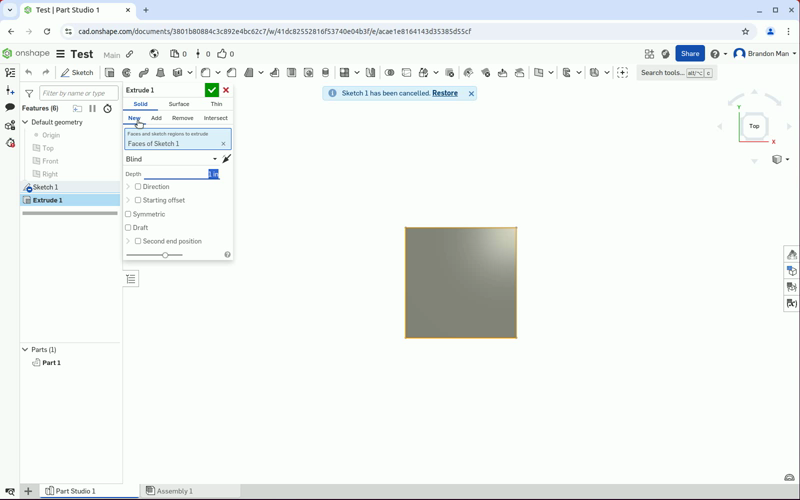
text(23.108)
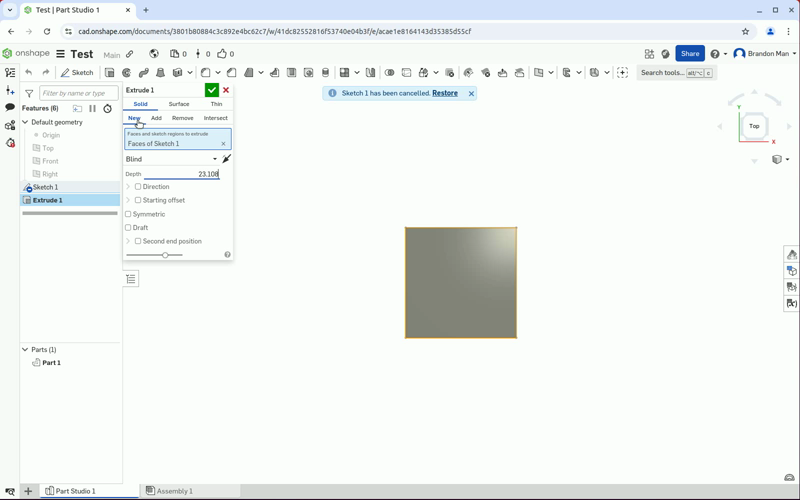
key(enter)
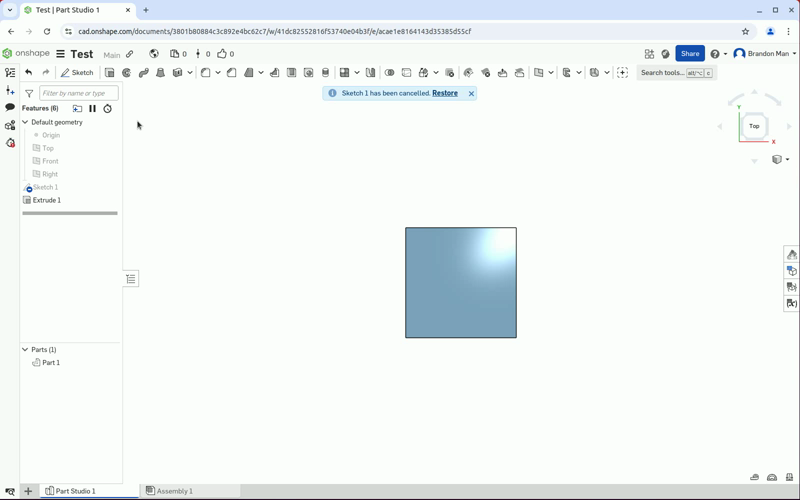
key(shift+h)
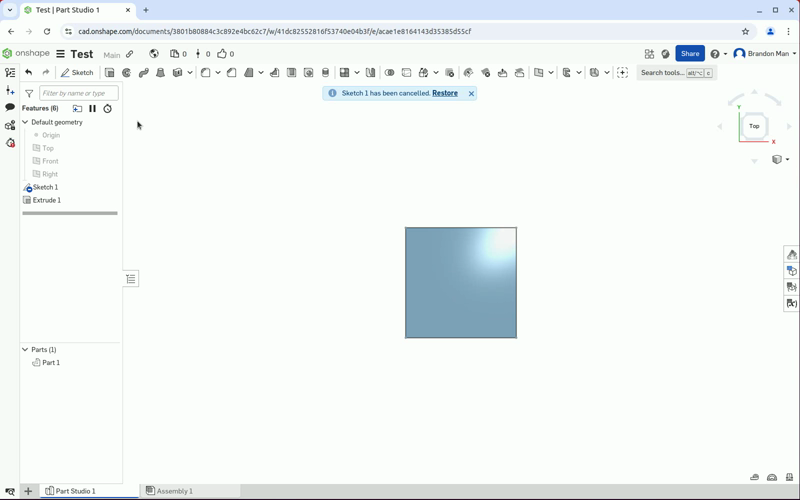
key(shift+h)
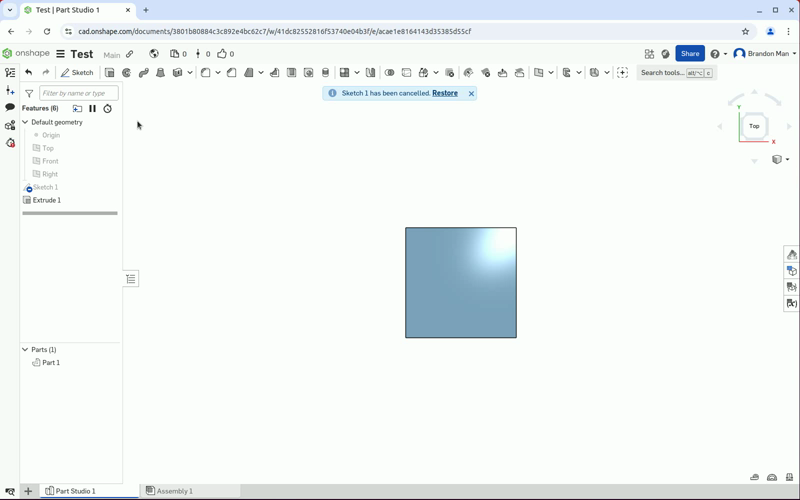
mouse_move(73, 189)
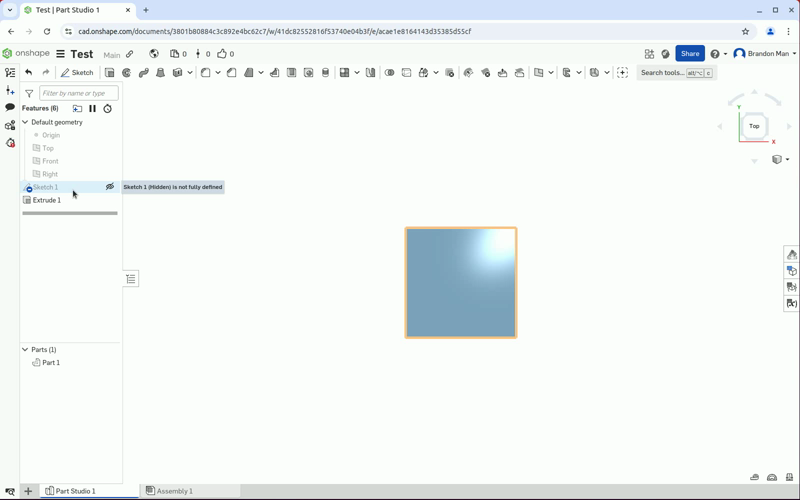
click(73, 189)
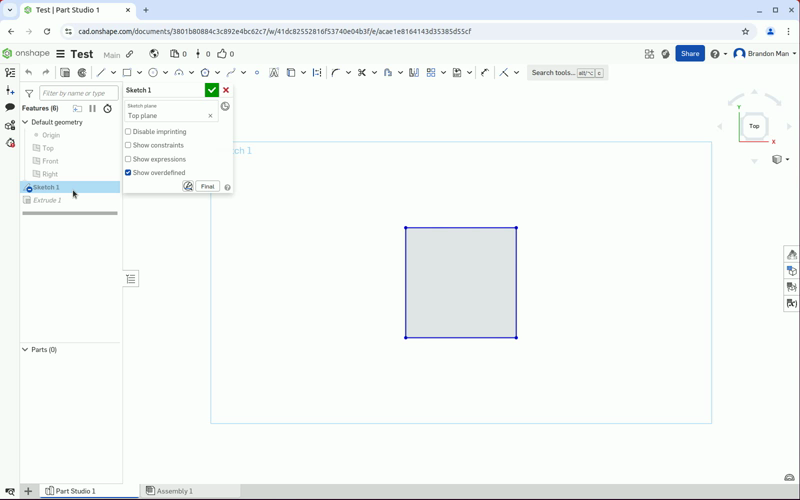
mouse_move(229, 92)
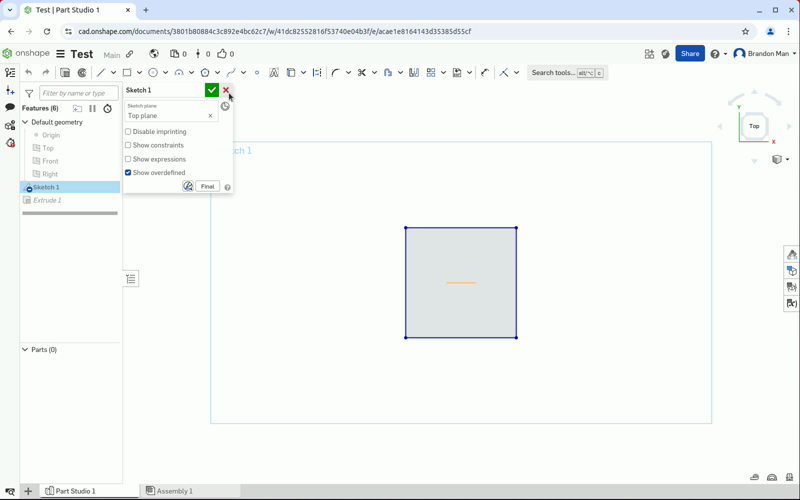
click(229, 92)
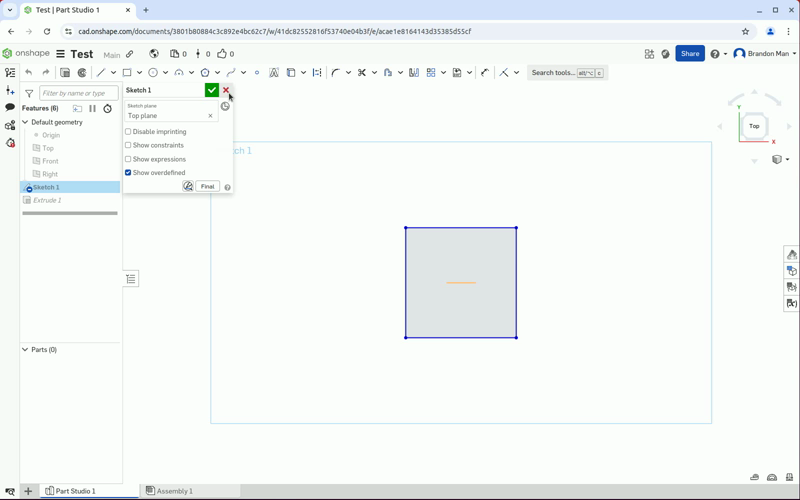
key(shift+s)
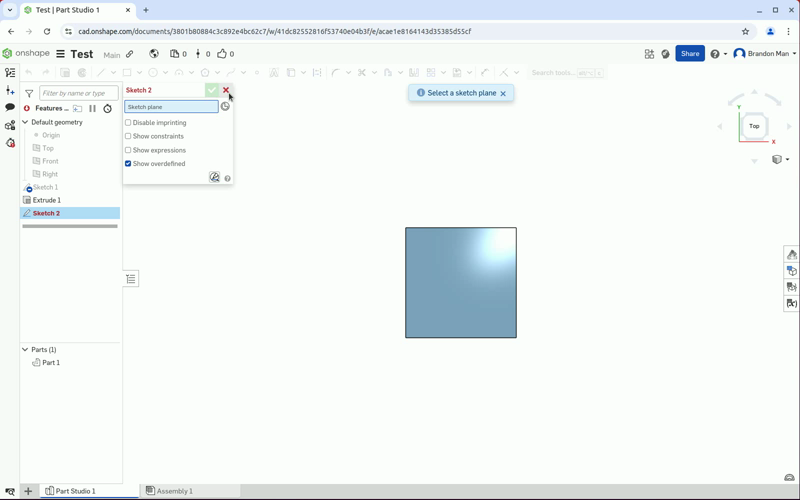
mouse_move(73, 150)
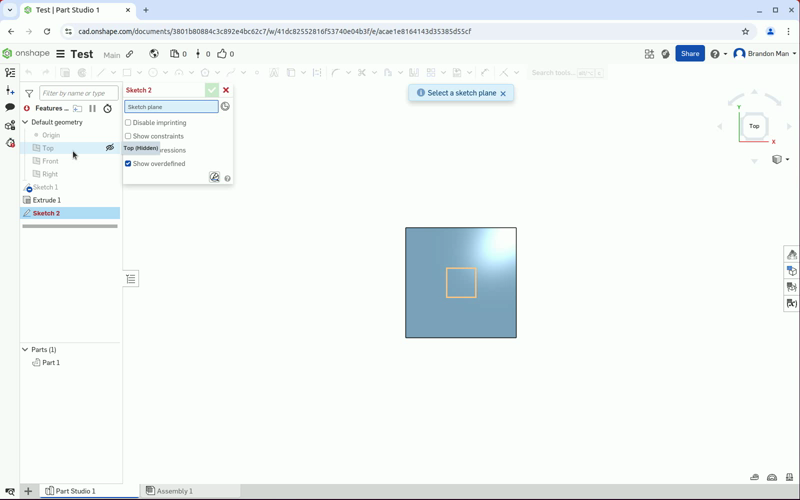
click(73, 150)
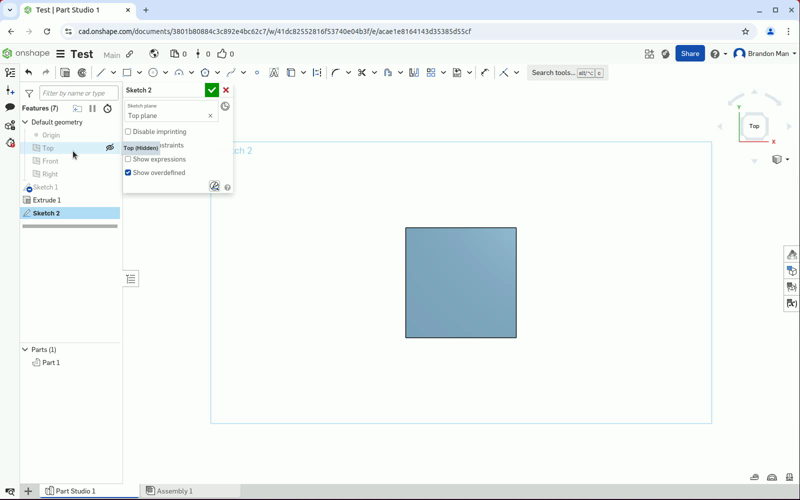
mouse_move(73, 352)
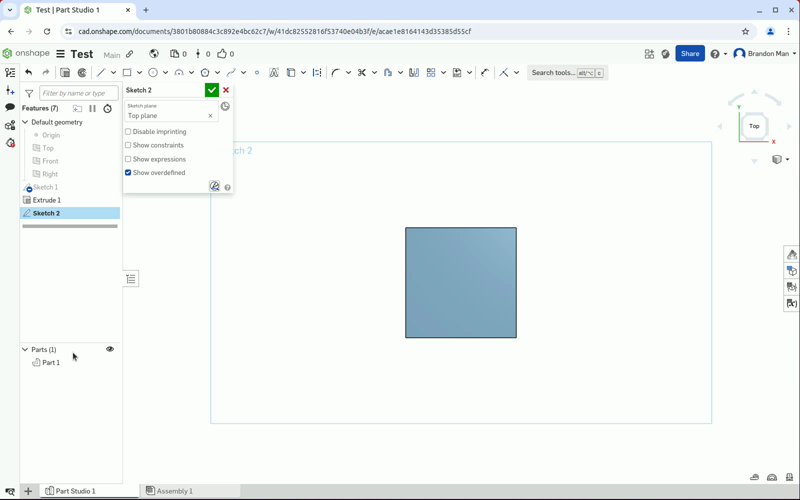
key(y)
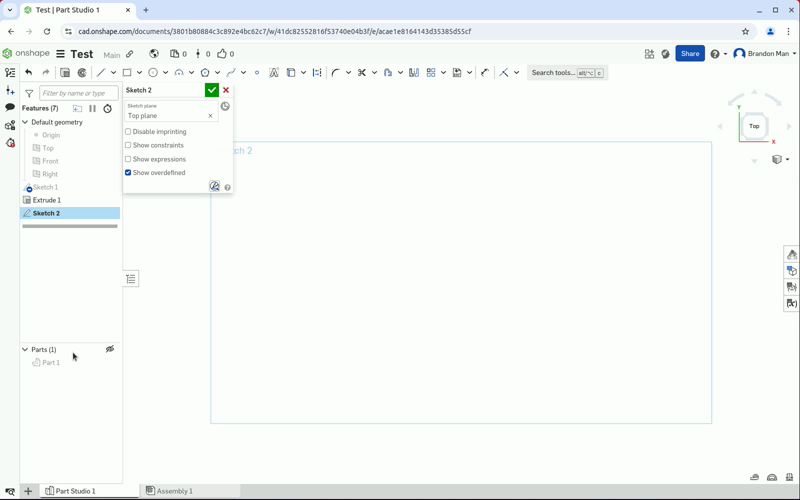
key(l)
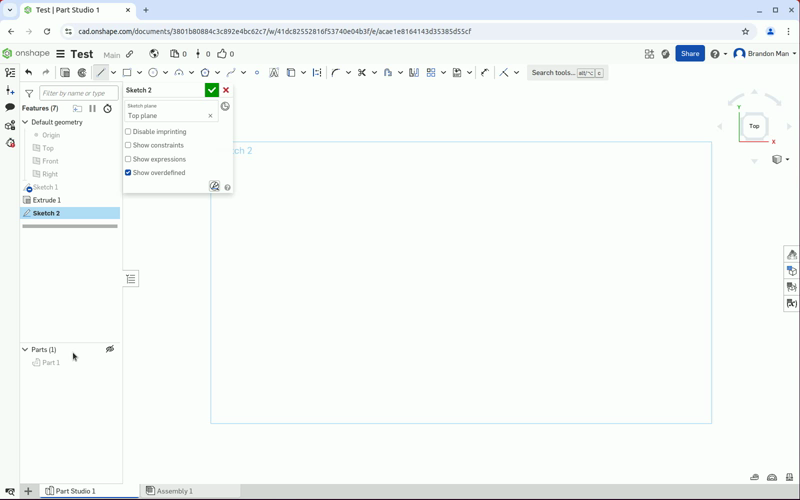
key_down(shift)
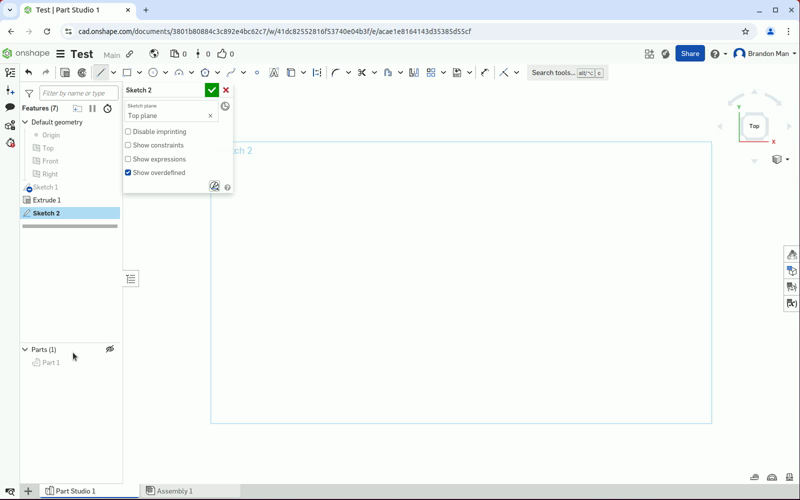
mouse_move(405, 337)
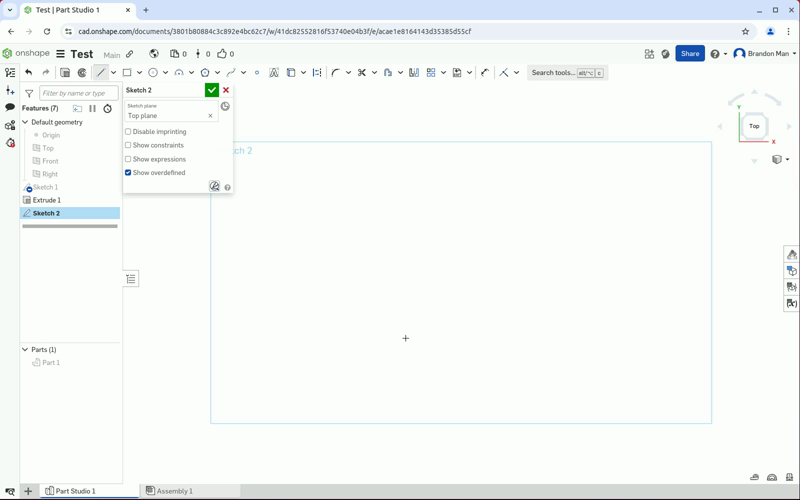
click(405, 337)
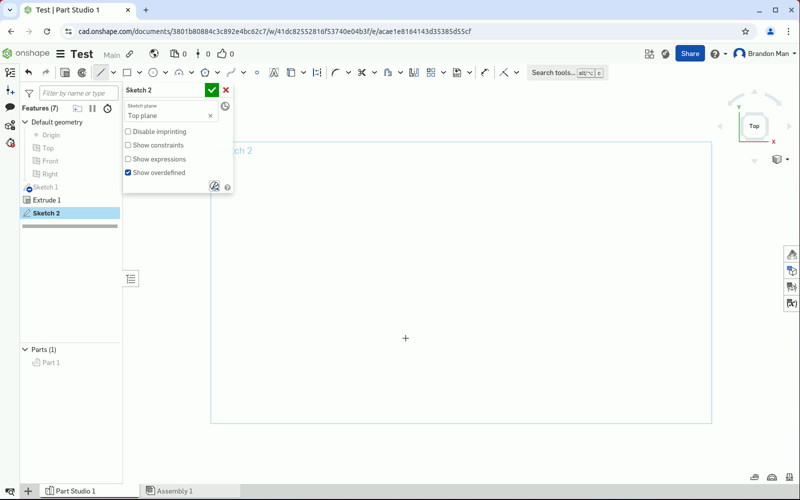
key_up(shift)
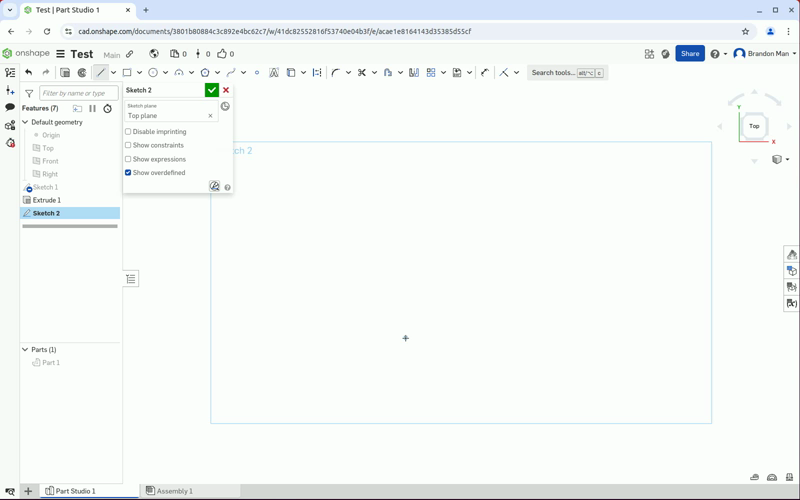
key_down(shift)
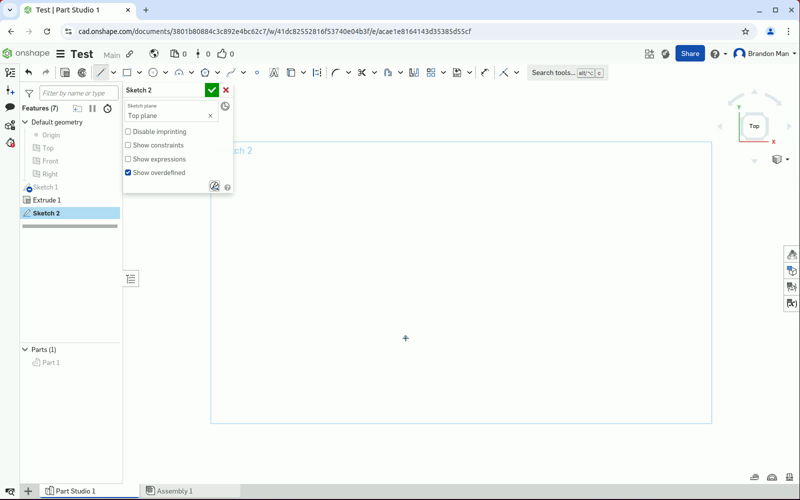
mouse_move(516, 337)
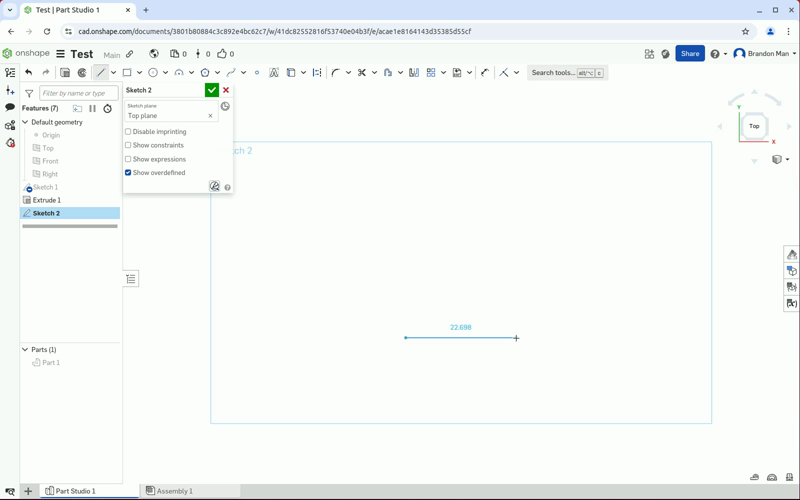
click(516, 337)
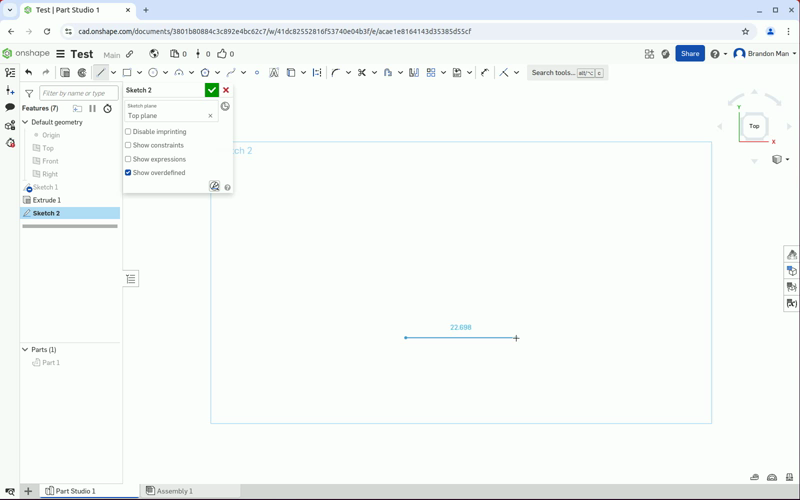
key_up(shift)
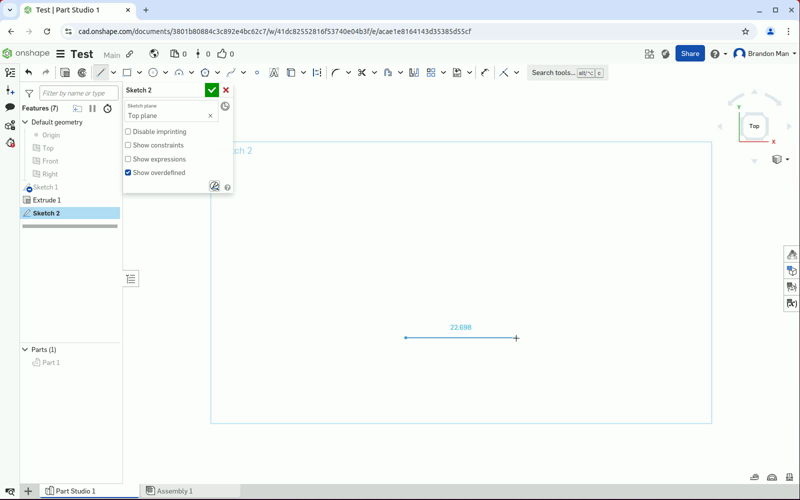
key_down(shift)
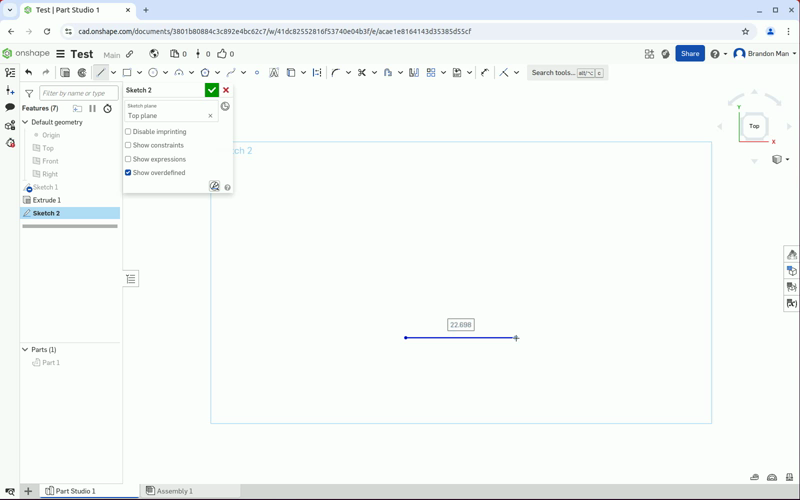
mouse_move(516, 227)
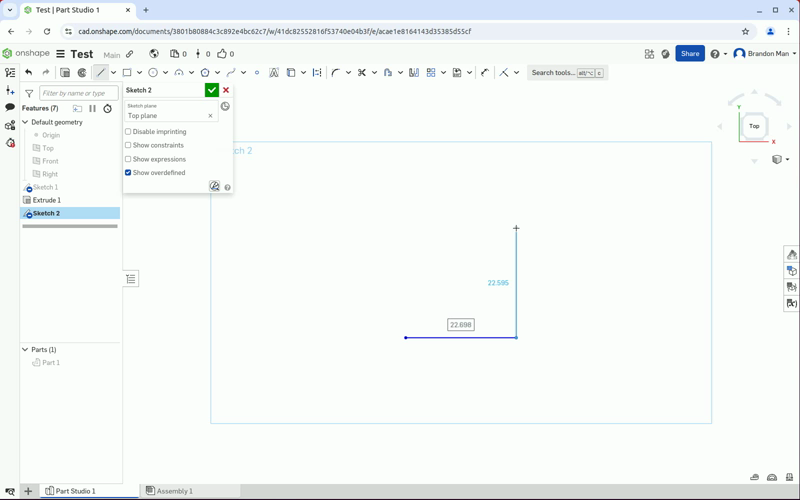
click(516, 227)
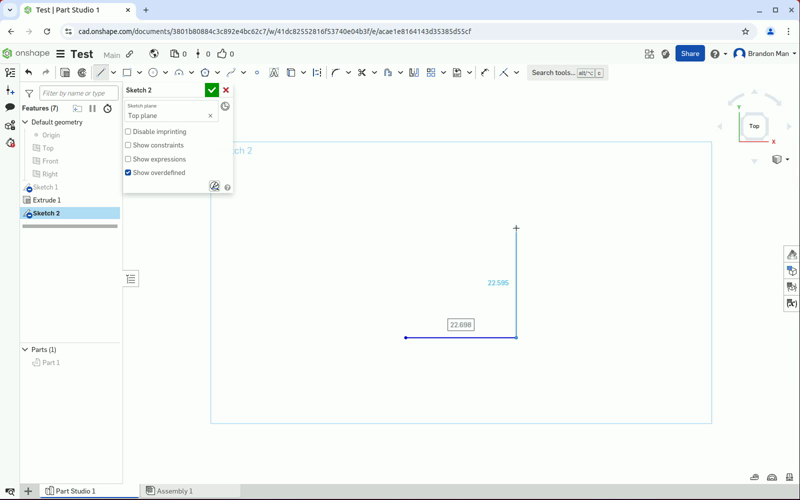
key_up(shift)
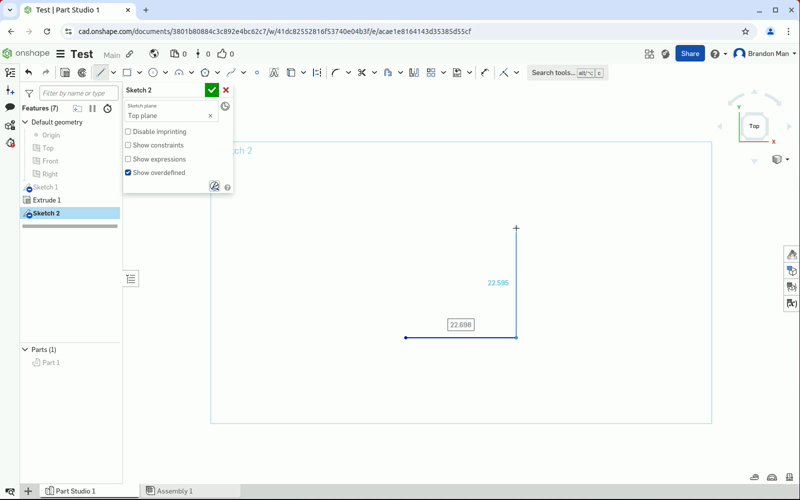
key_down(shift)
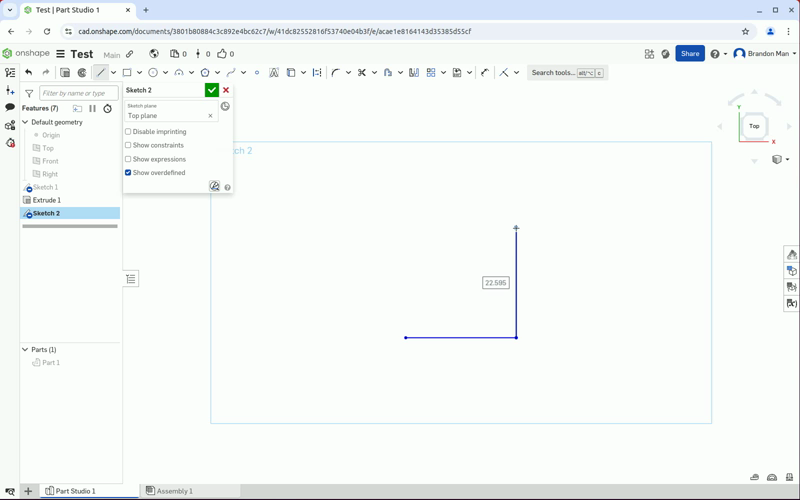
mouse_move(405, 227)
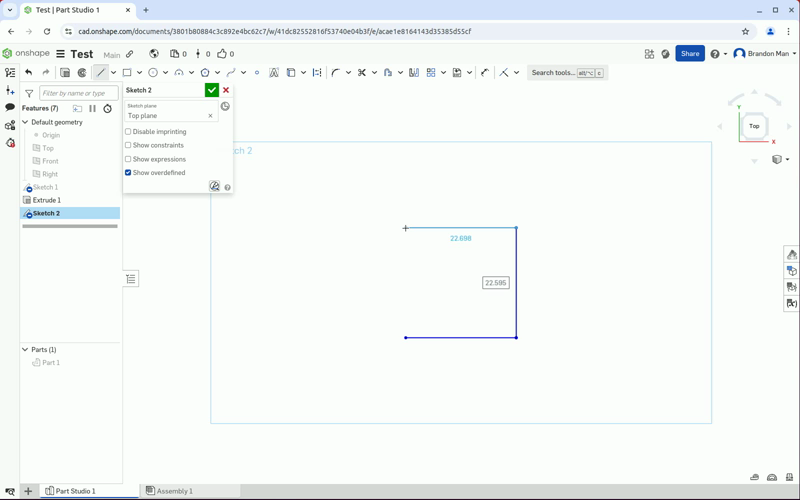
click(405, 227)
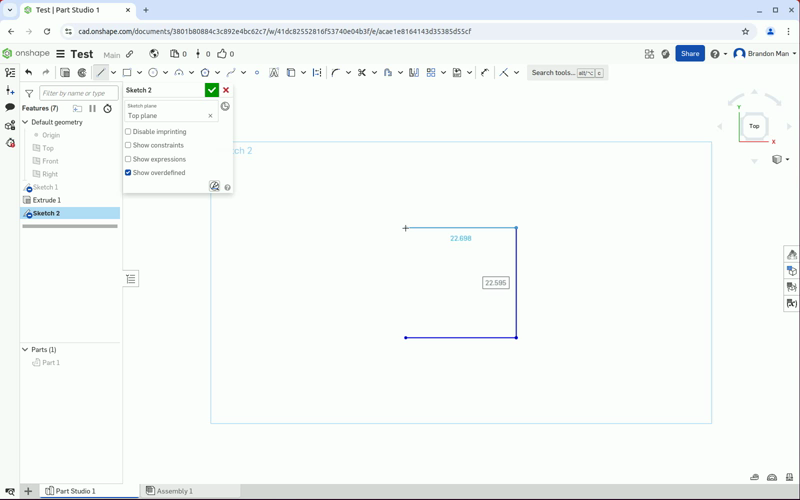
key_up(shift)
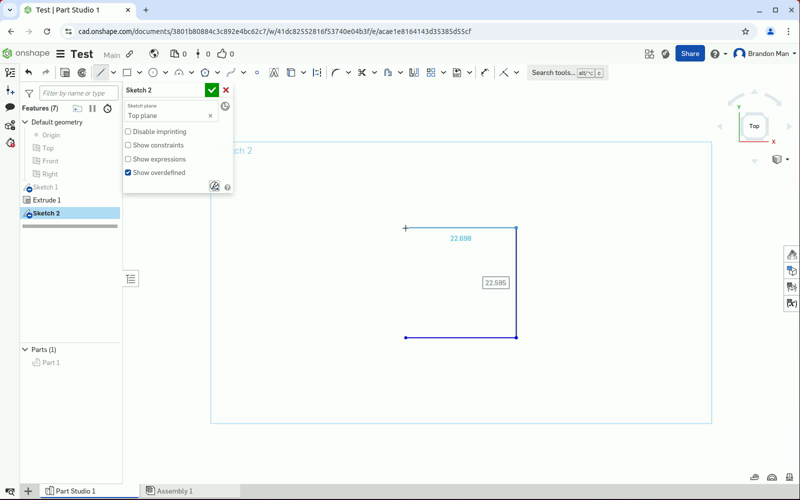
key_down(shift)
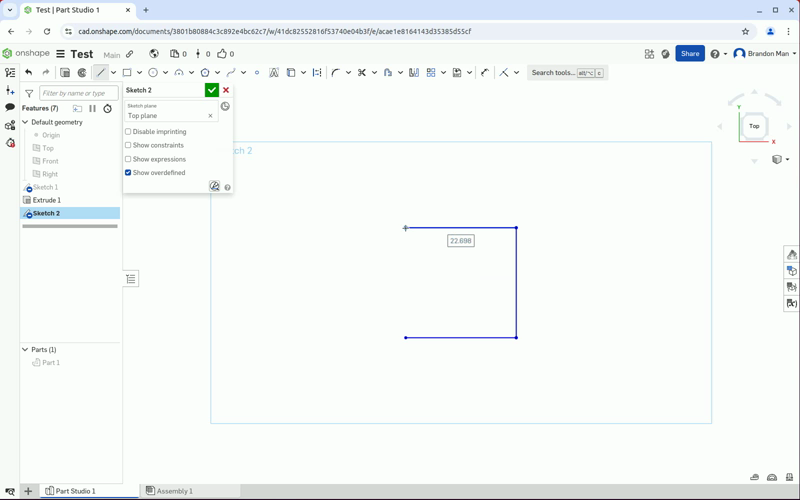
mouse_move(405, 337)
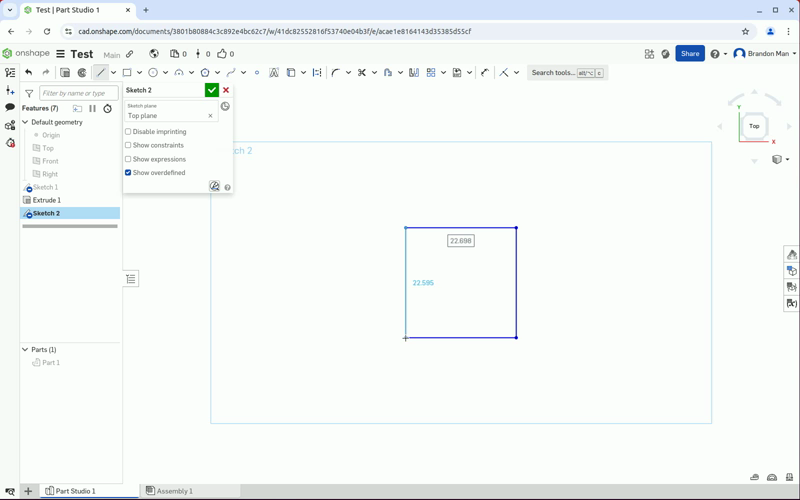
key_up(shift)
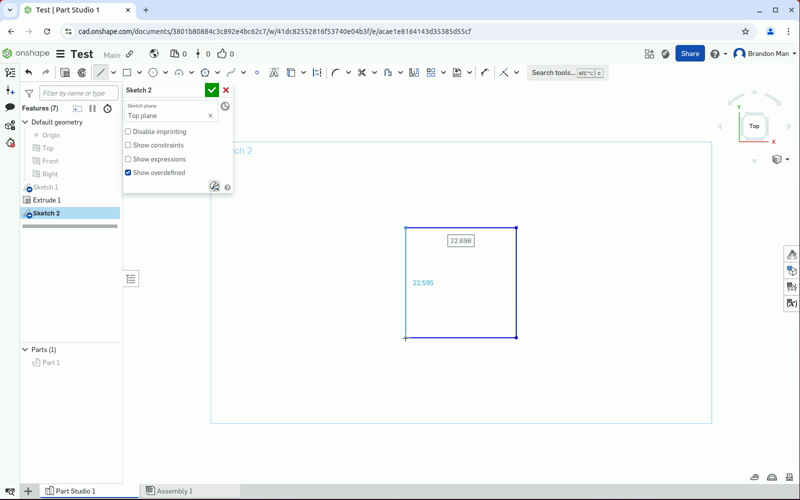
click(405, 337)
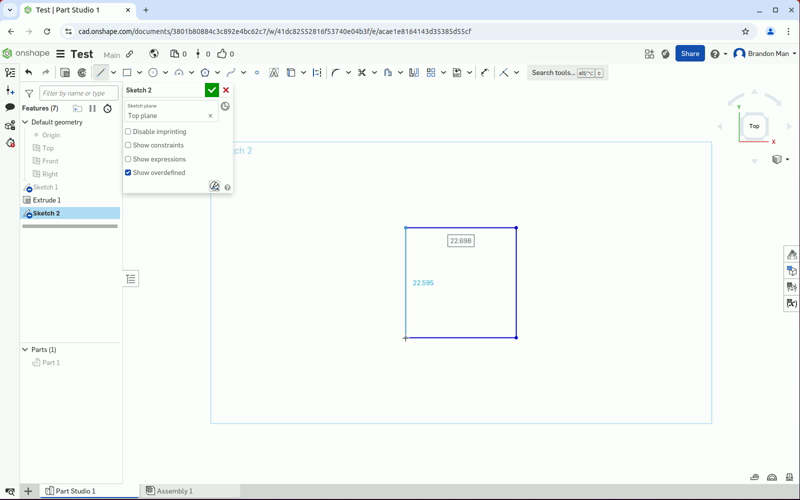
key(esc)
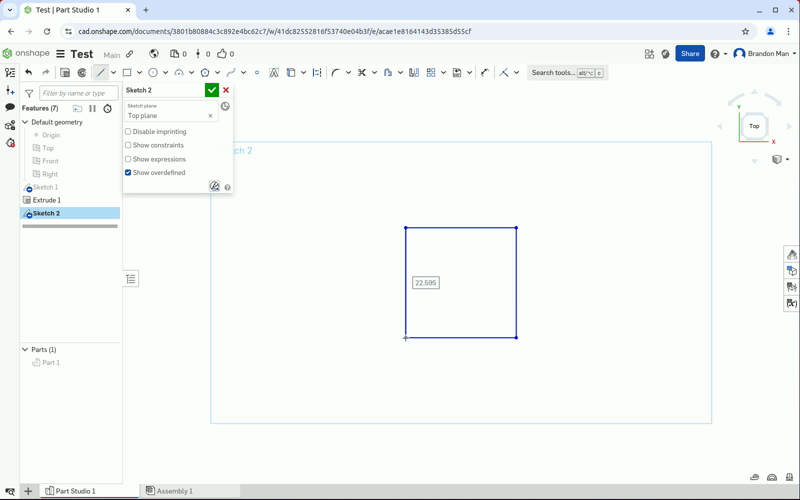
mouse_move(434, 274)
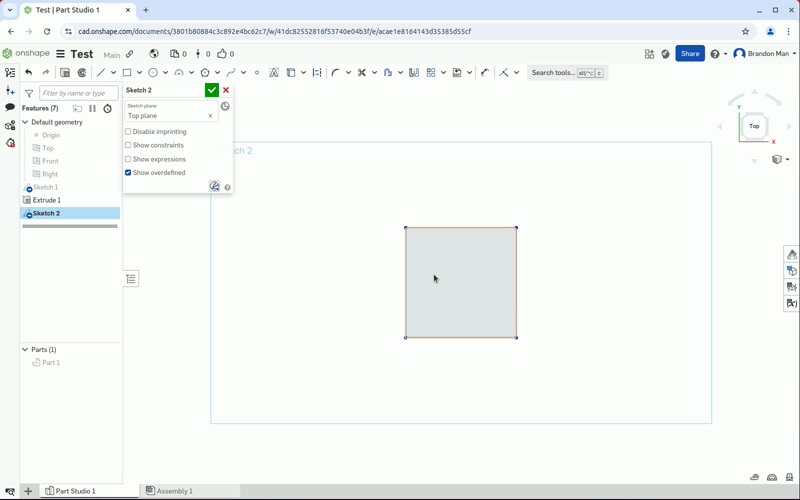
click(434, 274)
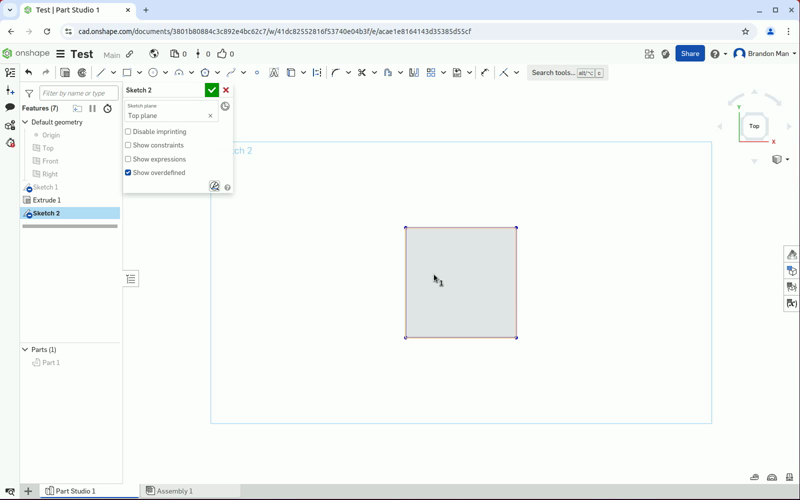
mouse_move(73, 352)
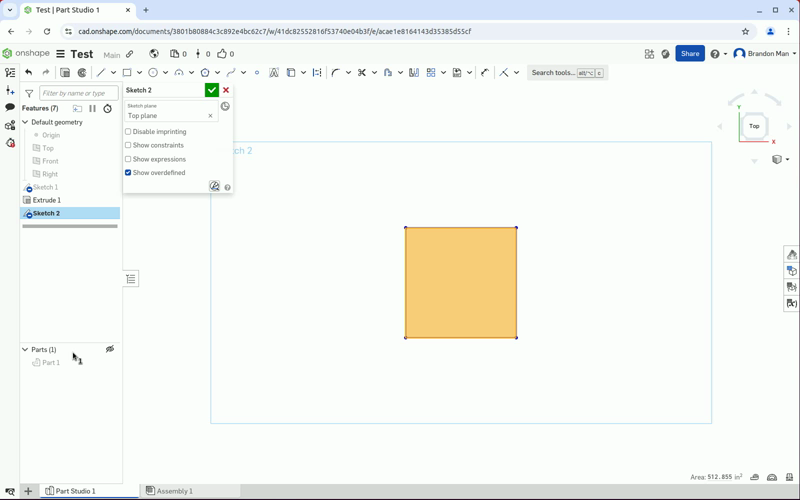
key(shift+y)
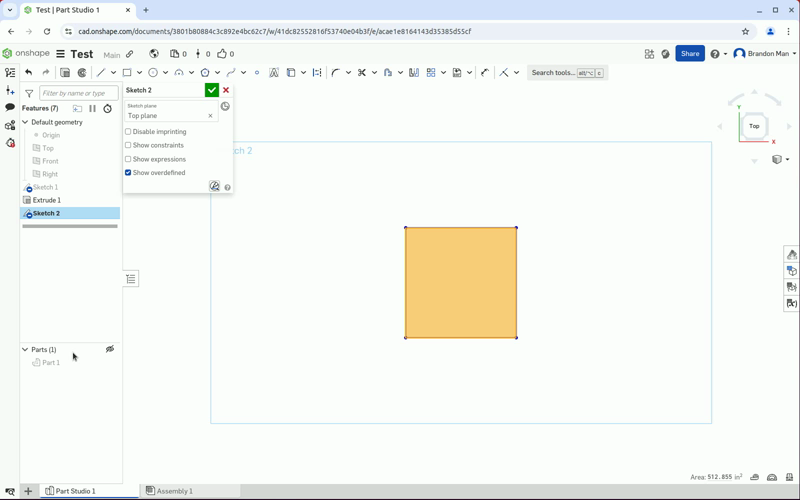
key(shift+e)
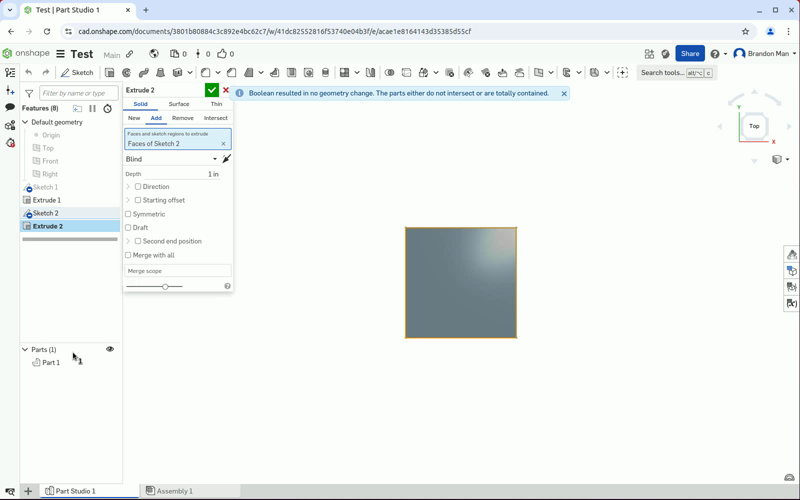
mouse_move(143, 106)
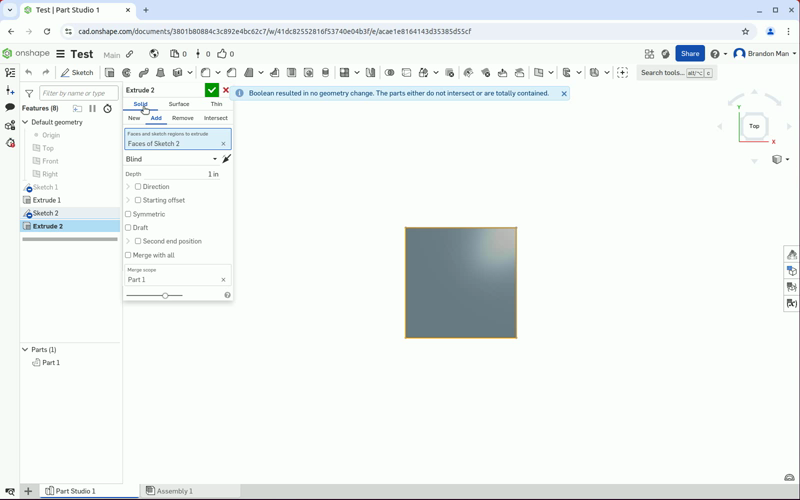
click(143, 106)
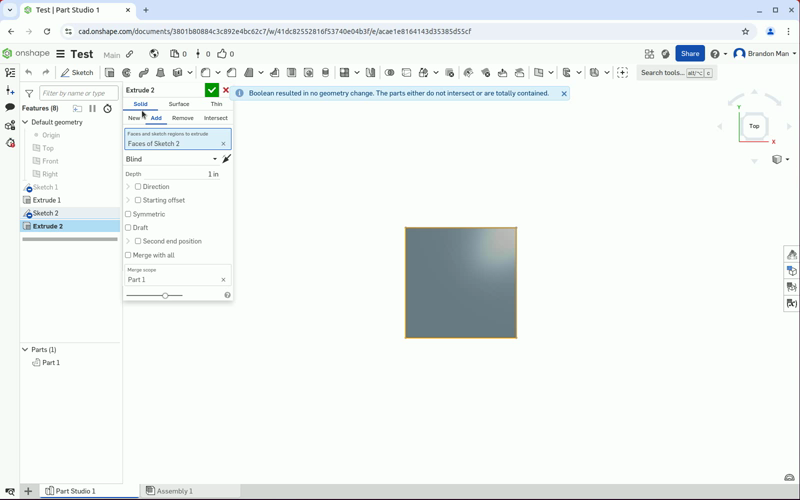
mouse_move(137, 120)
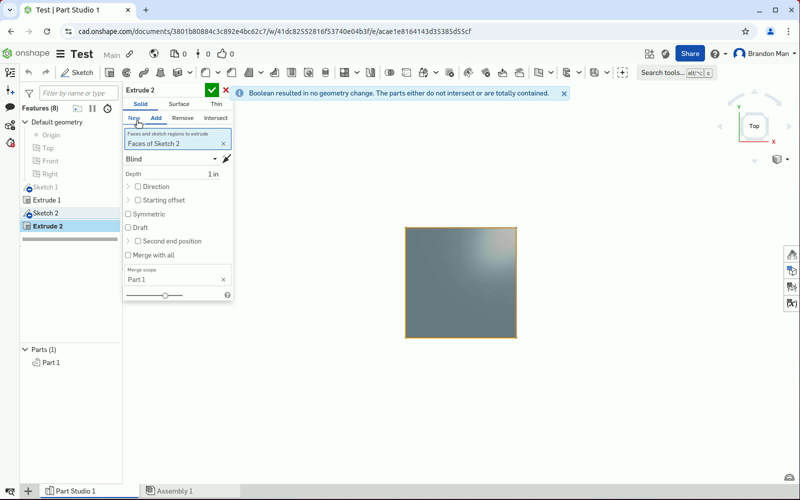
click(137, 120)
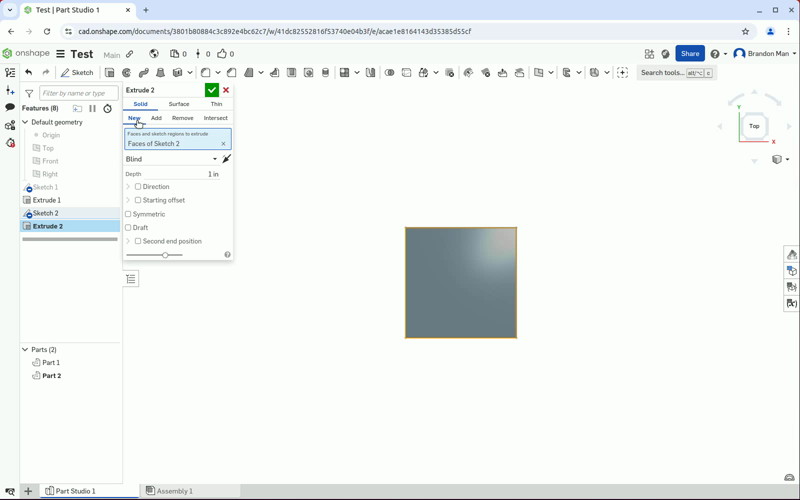
key(tab, 4)
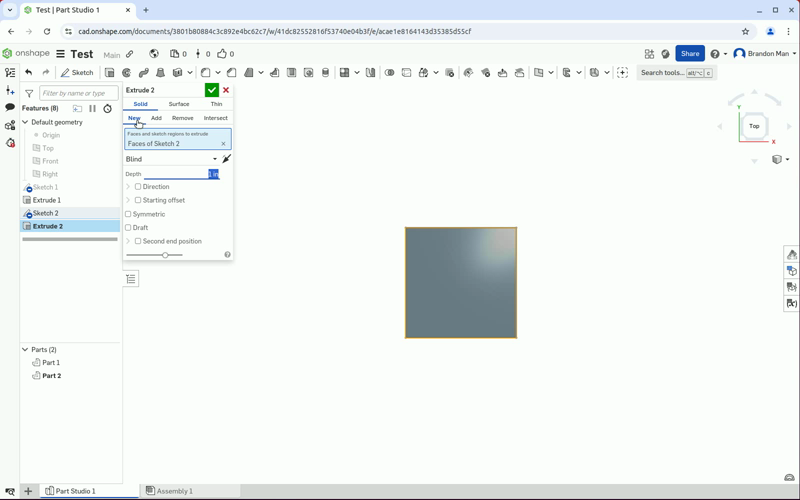
text(22.627)
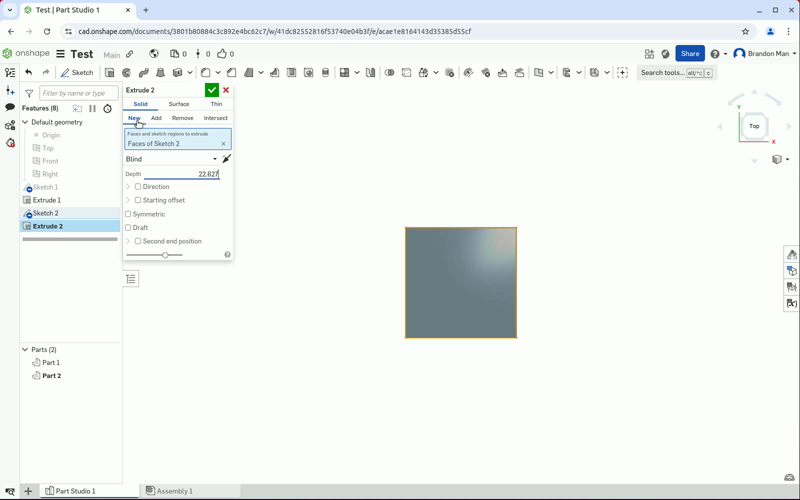
key(enter)
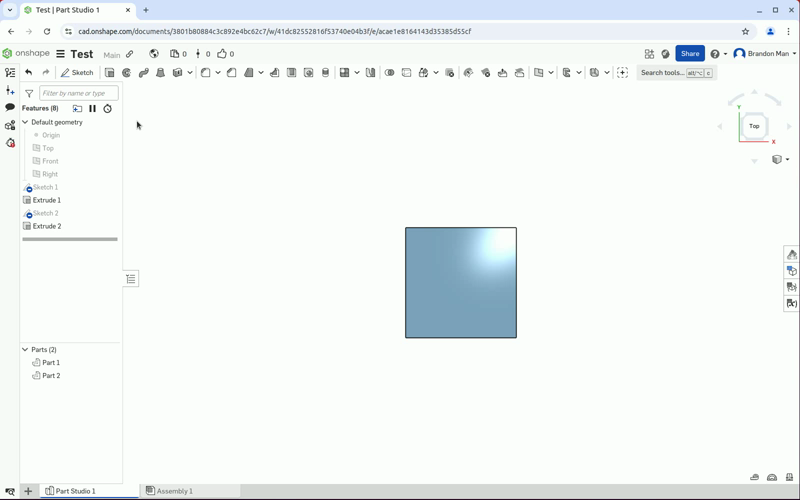
key(shift+h)
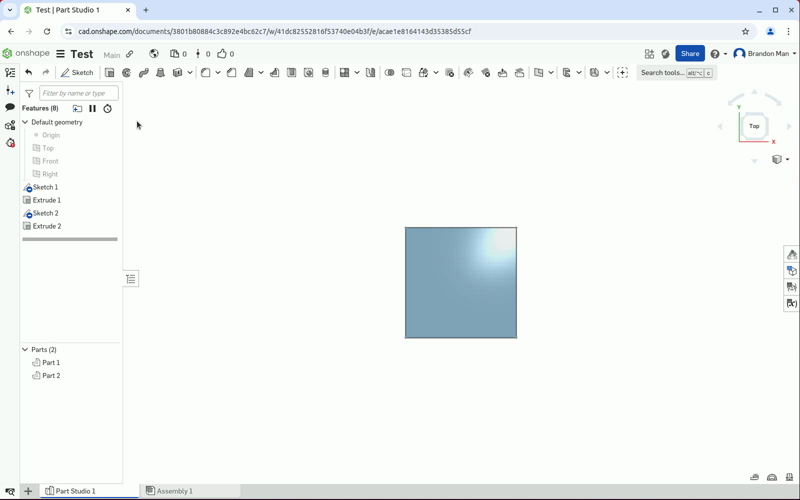
key(shift+h)
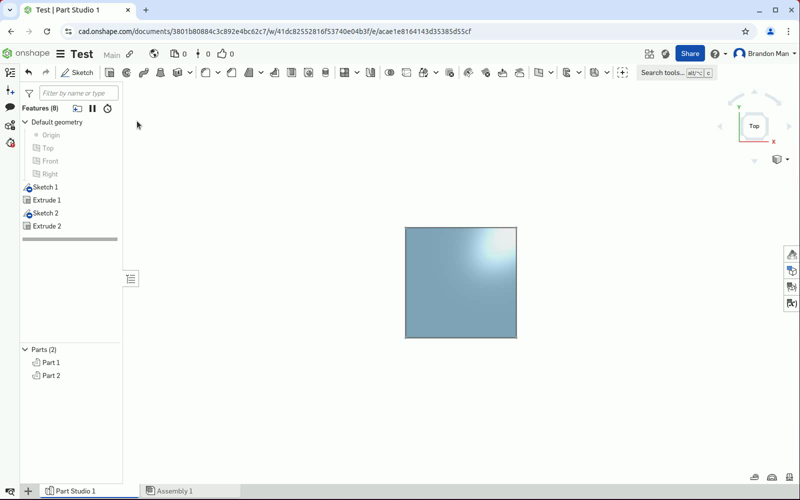
key(shift+7)
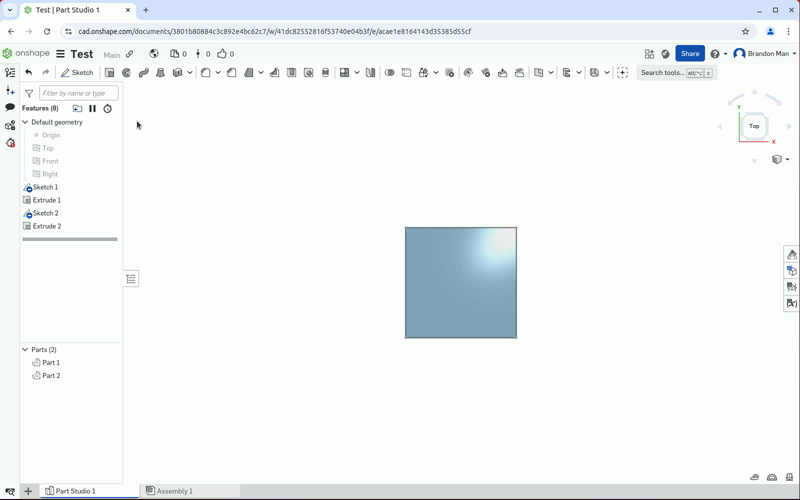
key(up, 3)
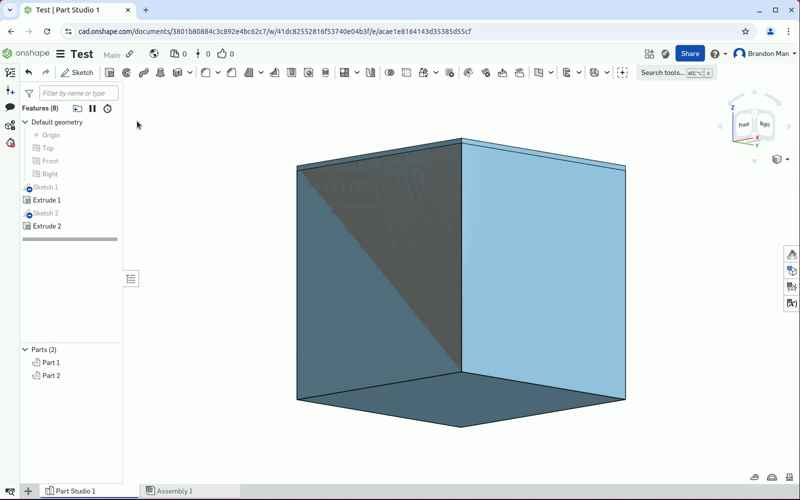
key(left, 3)
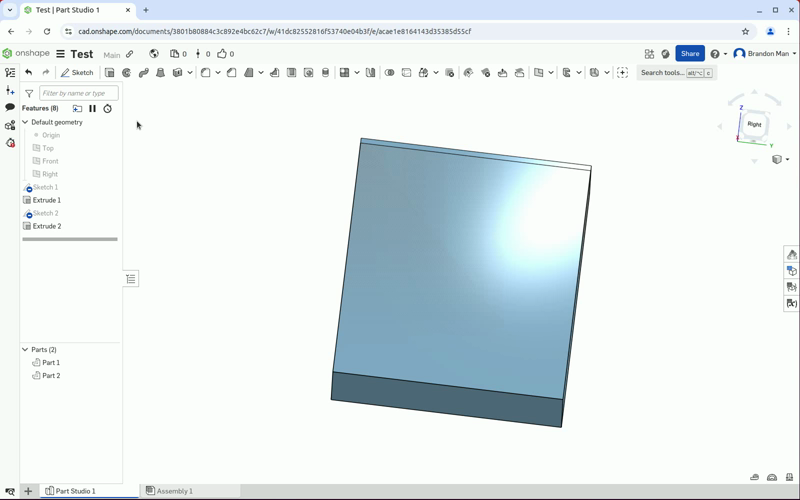
key(right, 3)
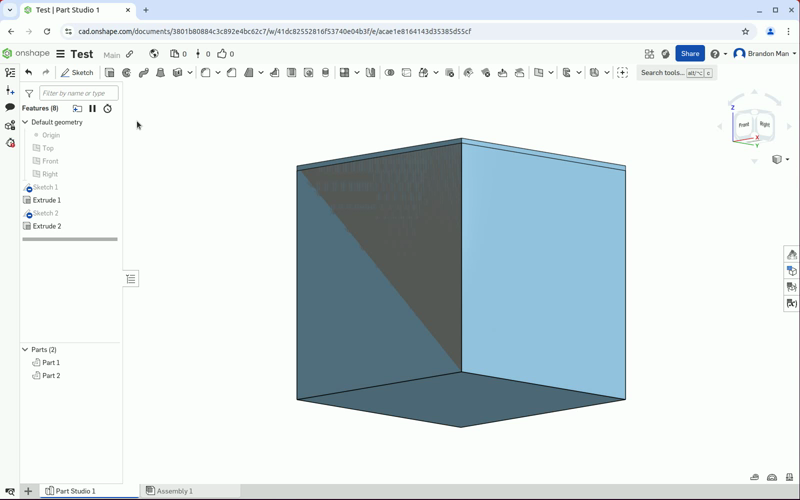
key(down, 3)
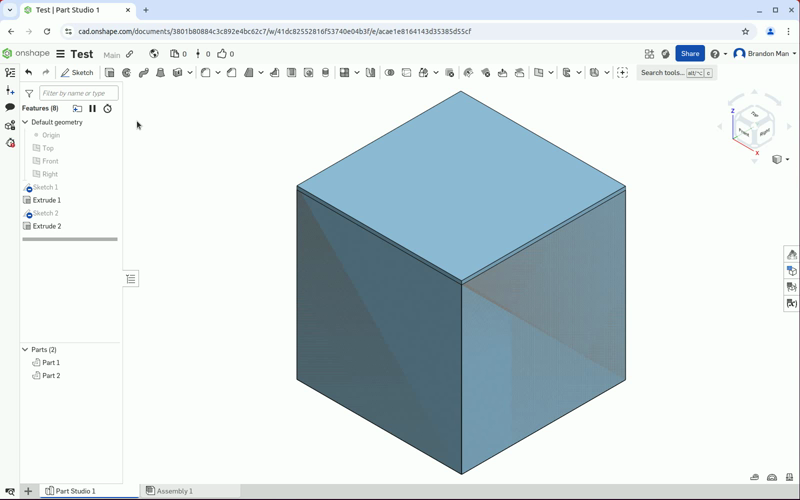
mouse_move(73, 189)
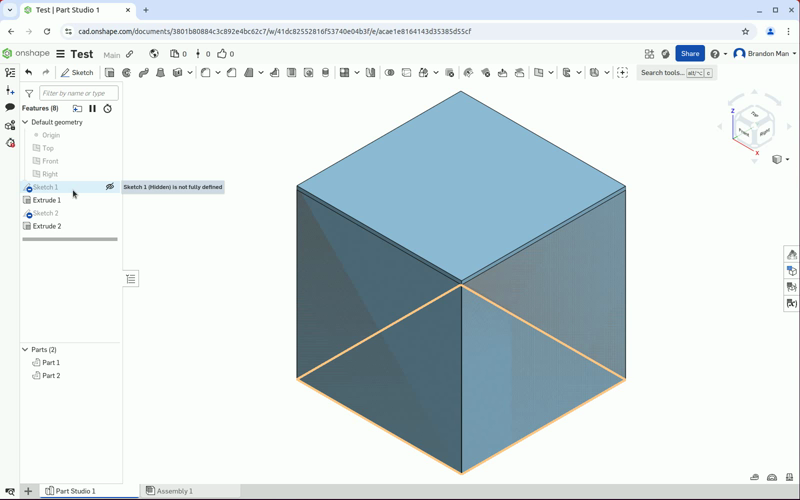
click(73, 189)